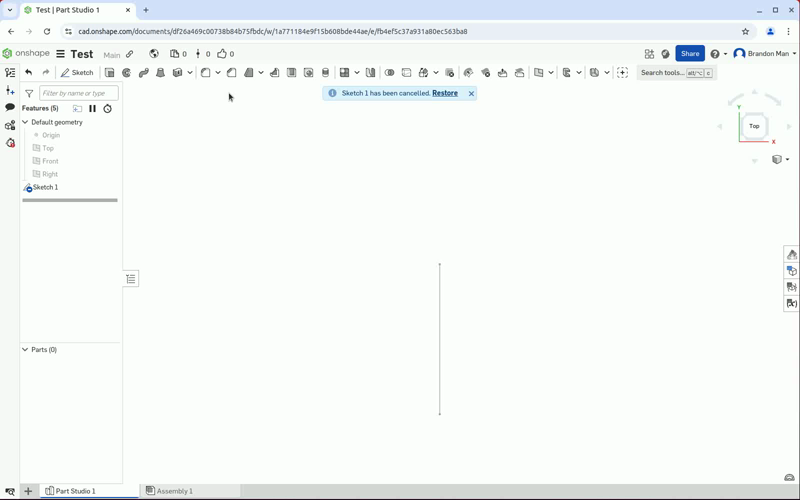
key(shift+h)
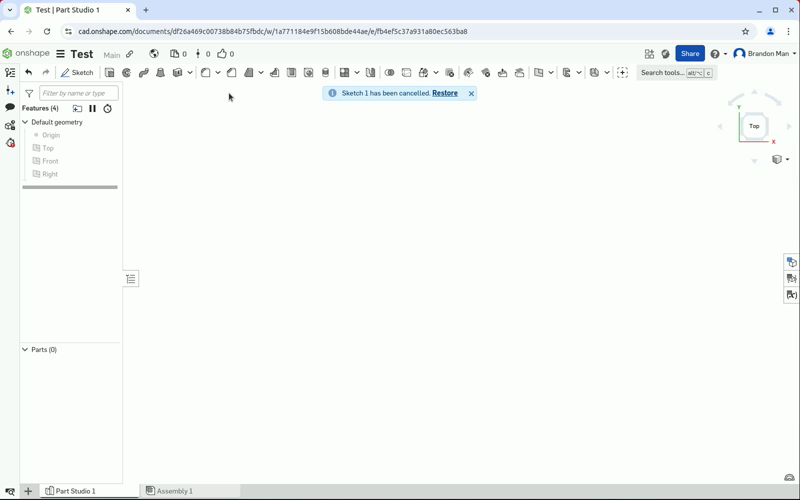
mouse_move(73, 352)
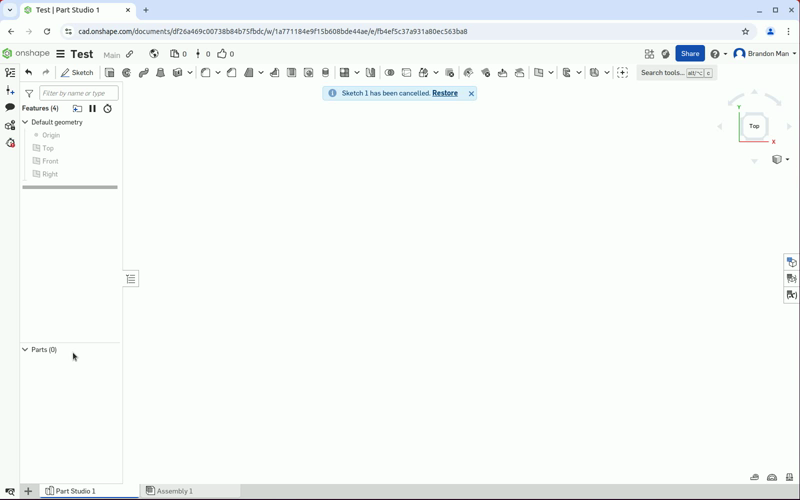
key(y)
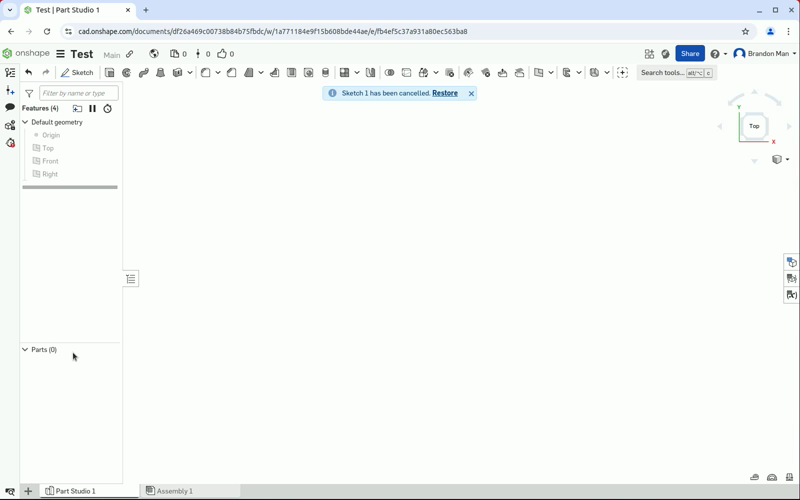
key(shift+p)
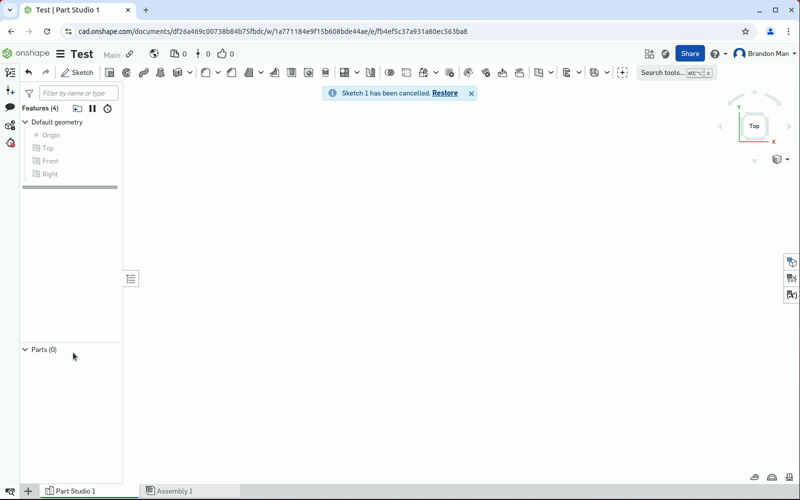
key(space)
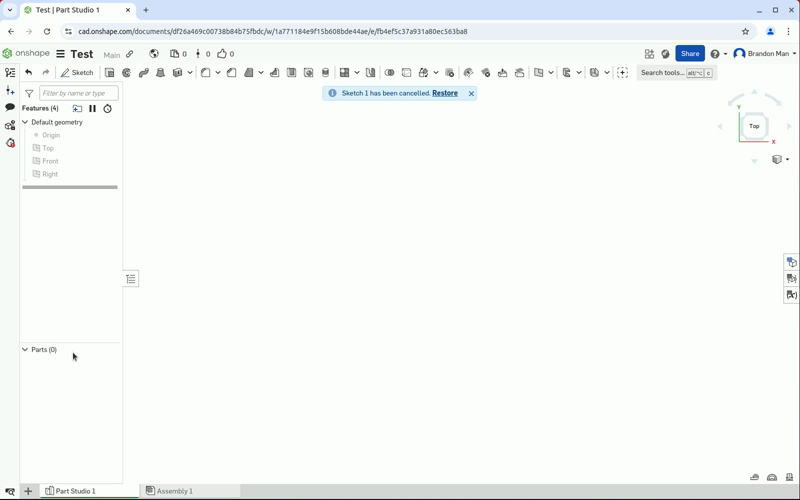
key_down(shift)
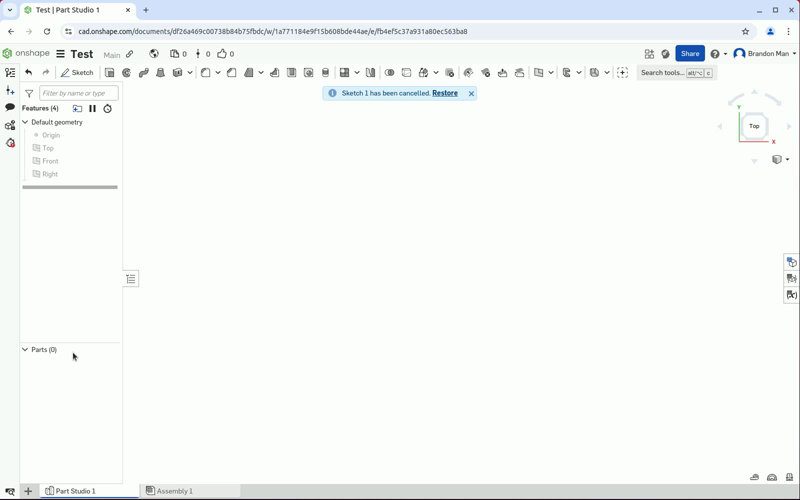
key(up)
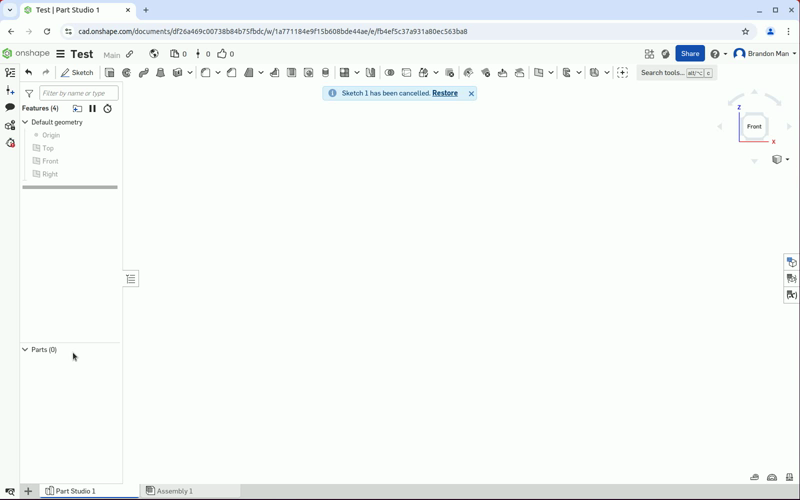
key_up(shift)
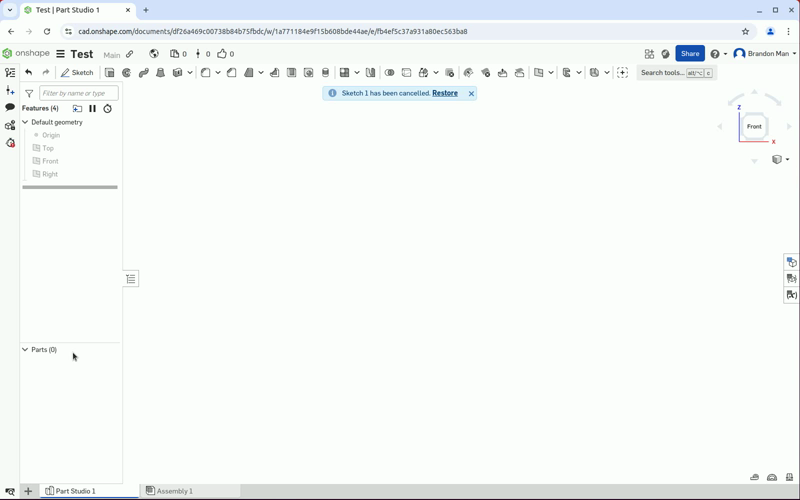
key(space)
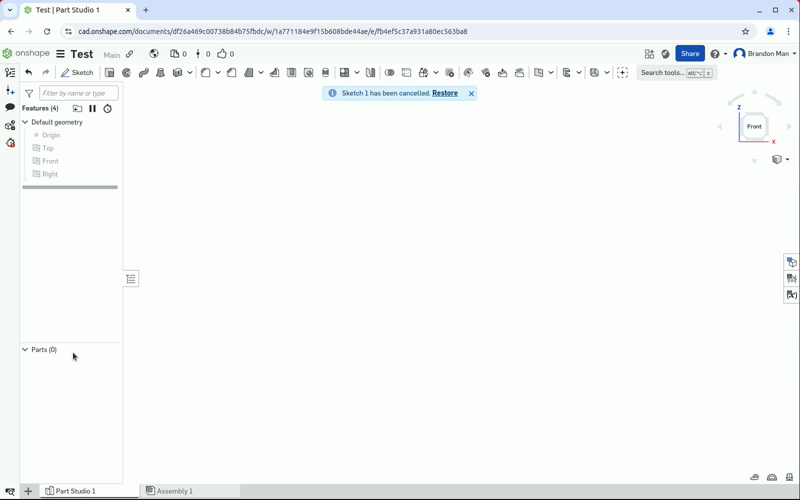
key_down(shift)
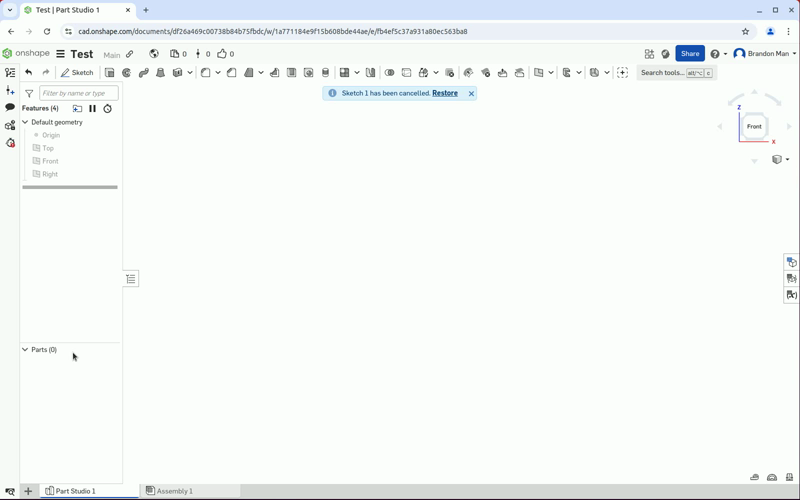
key(left)
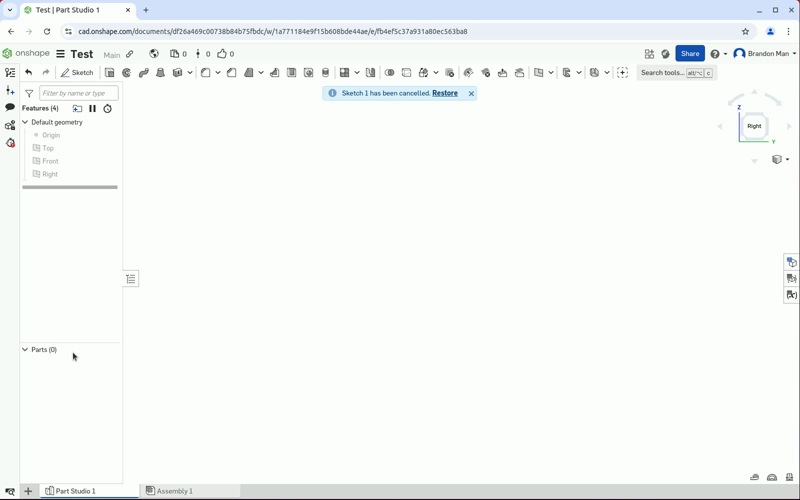
key_up(shift)
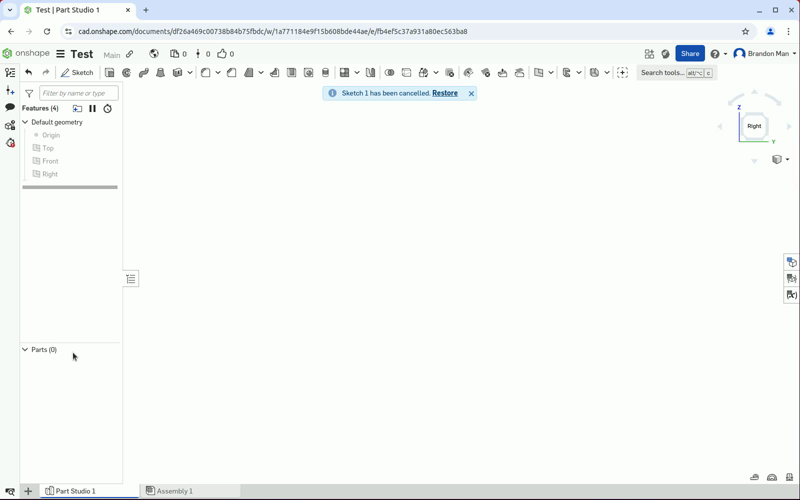
mouse_move(73, 352)
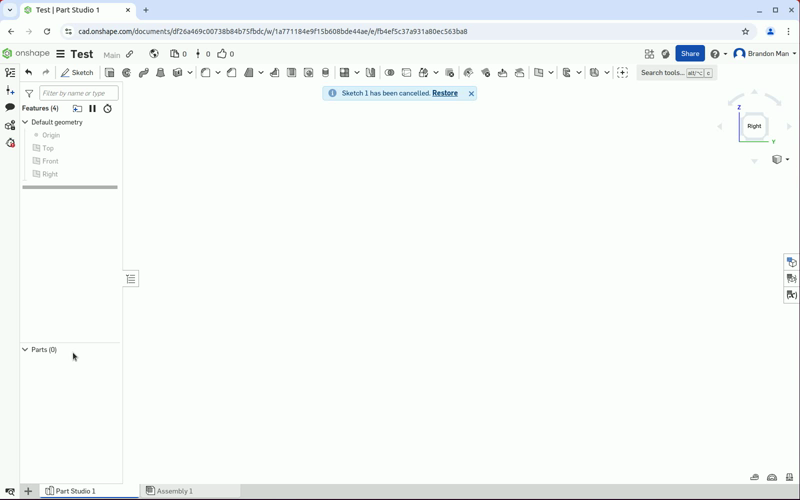
key(shift+y)
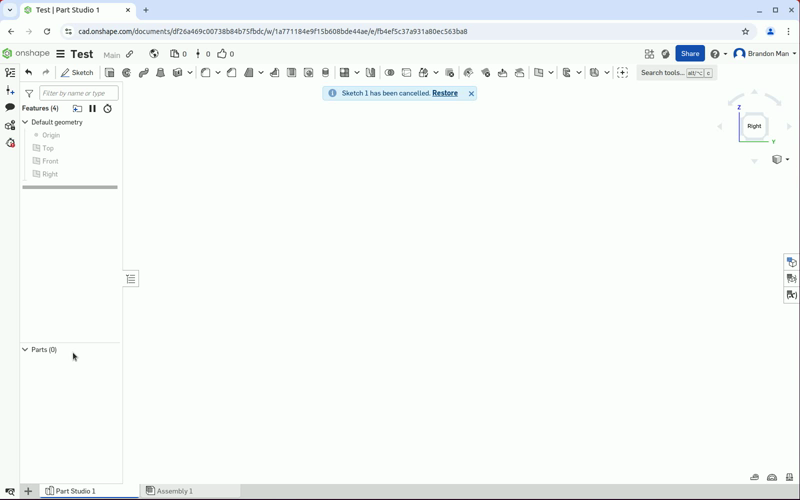
key(shift+s)
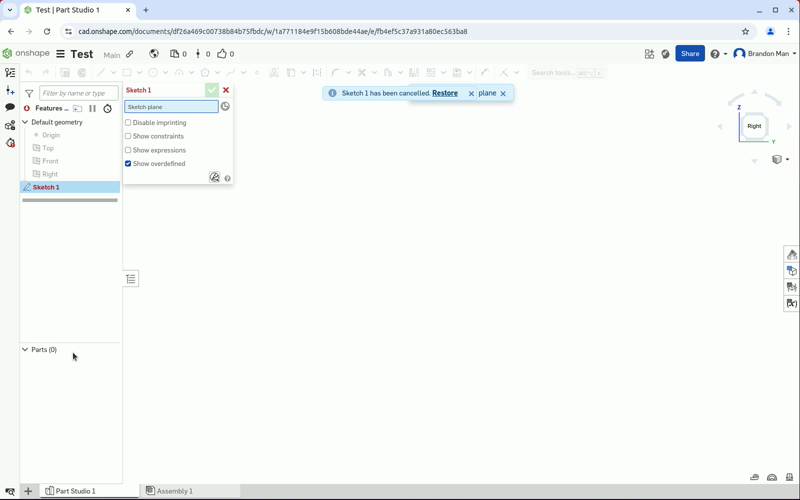
mouse_move(73, 176)
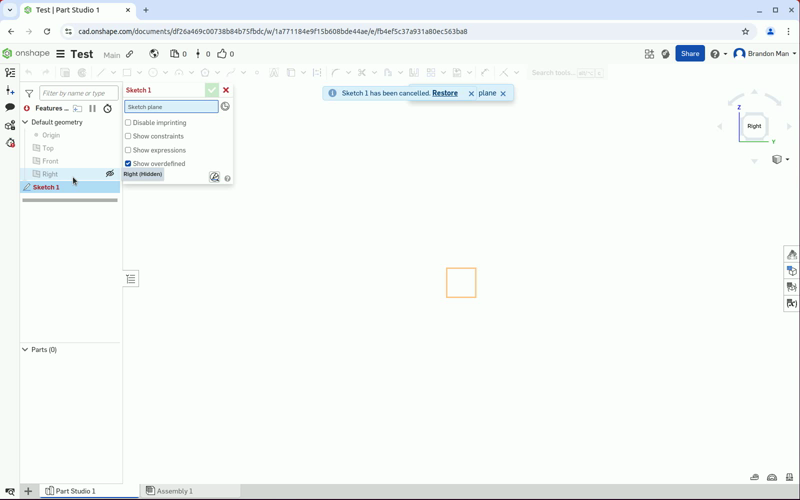
click(73, 176)
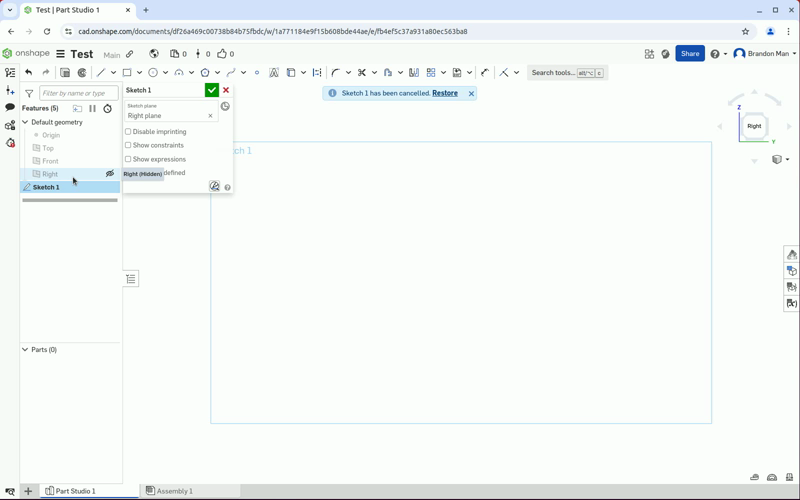
mouse_move(73, 352)
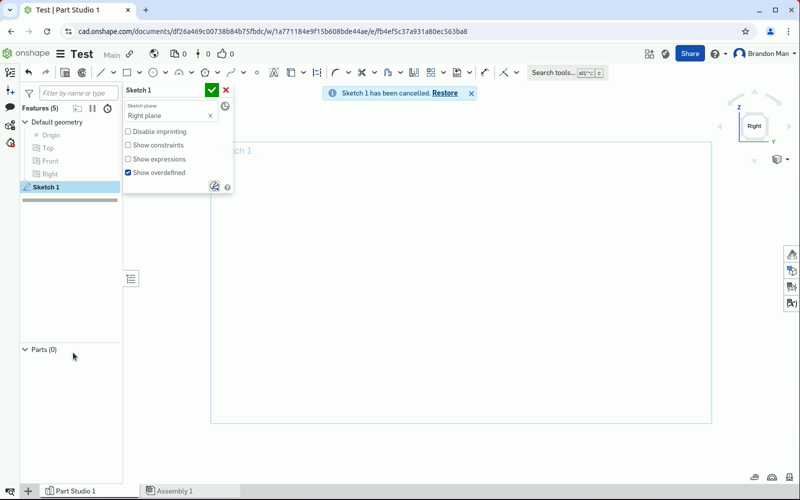
key(y)
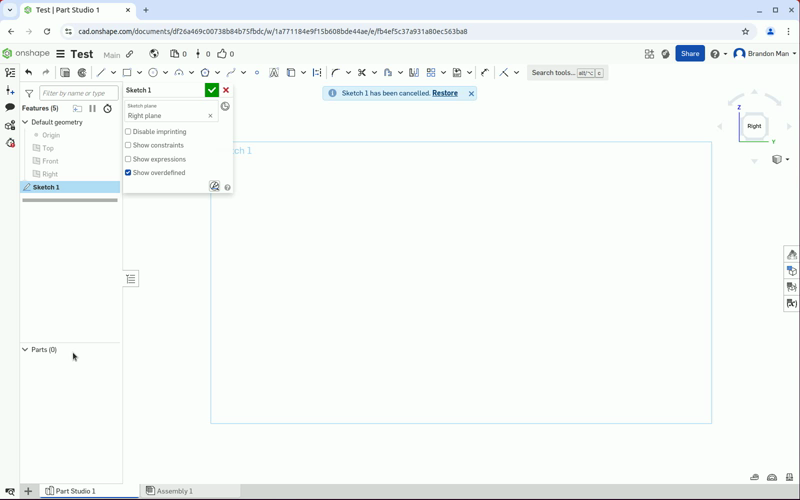
key(l)
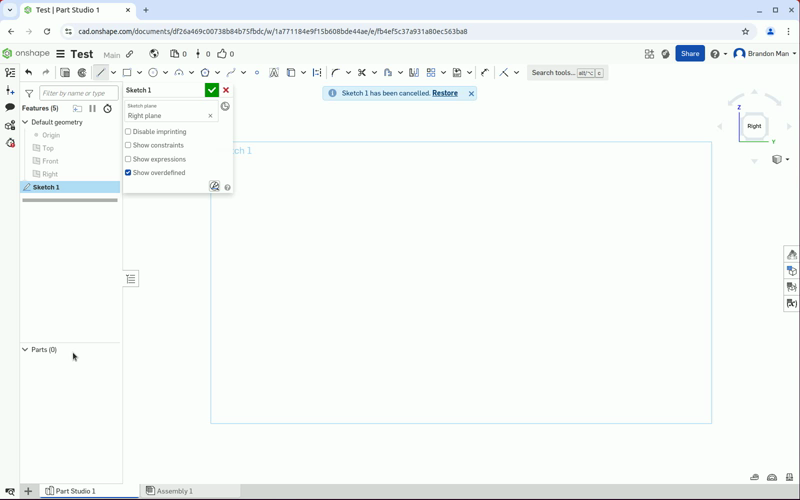
key_down(shift)
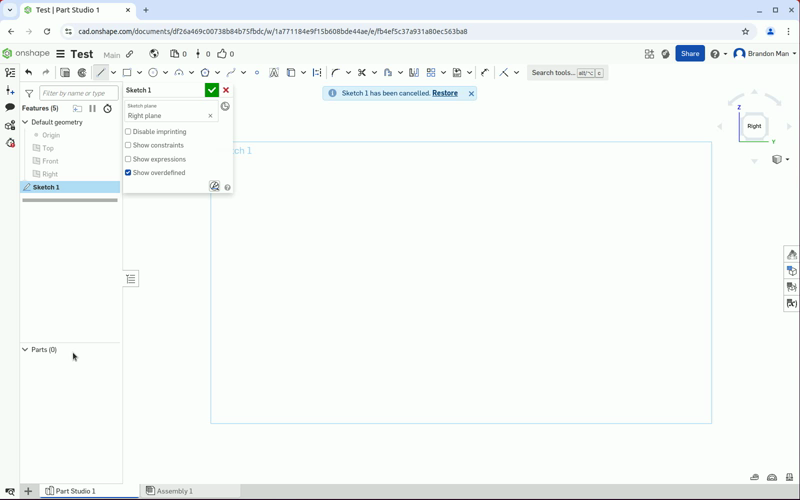
mouse_move(386, 292)
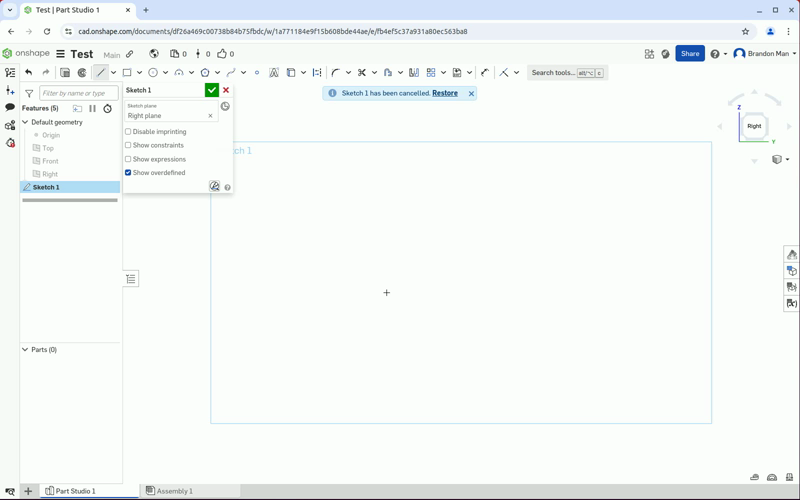
click(386, 292)
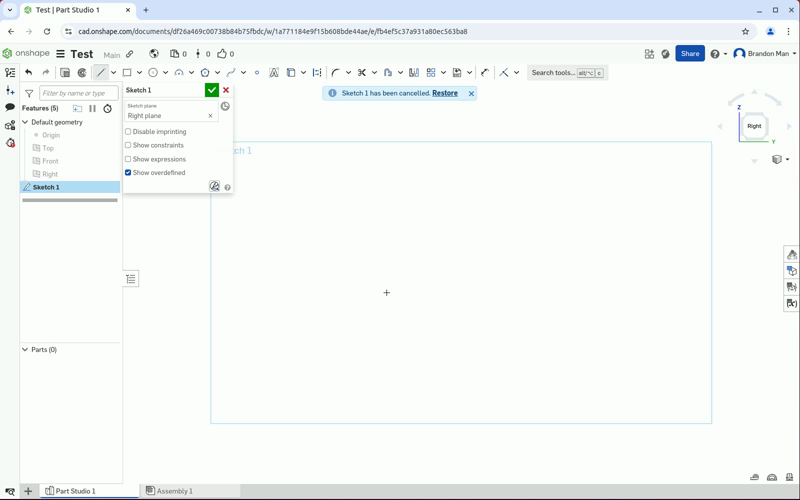
key_up(shift)
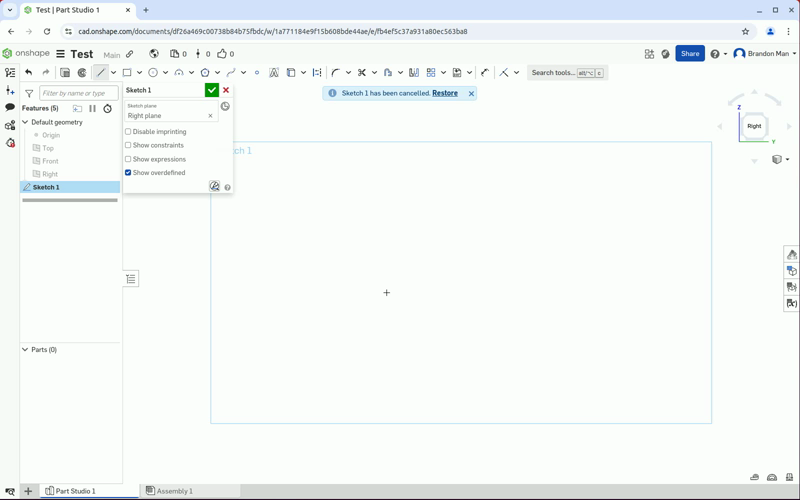
key_down(shift)
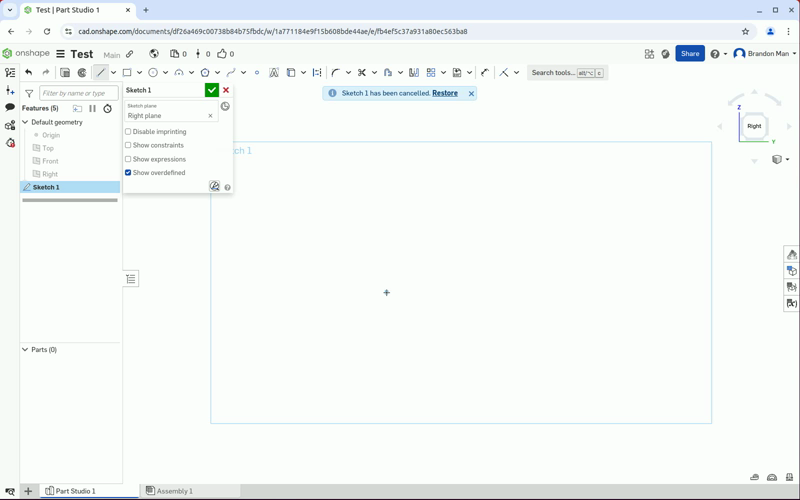
mouse_move(417, 292)
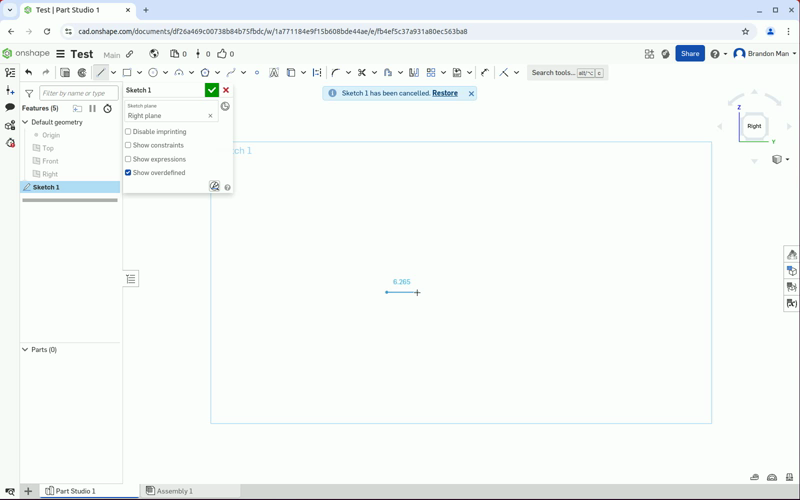
mouse_move(407, 292)
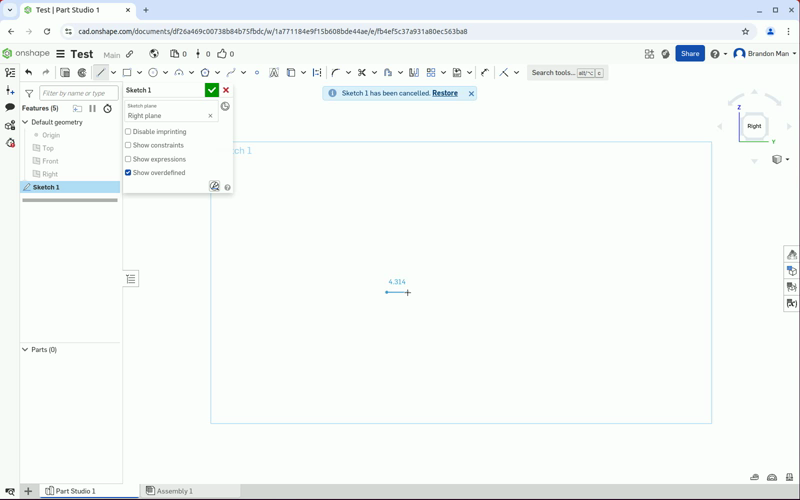
click(407, 292)
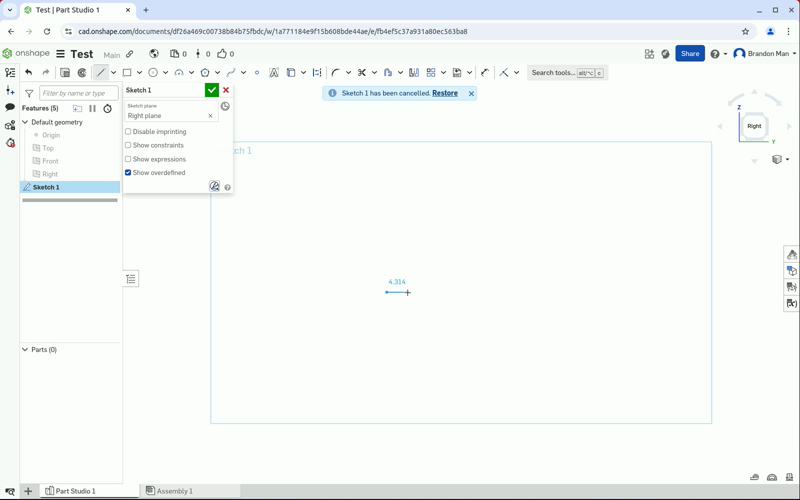
key_up(shift)
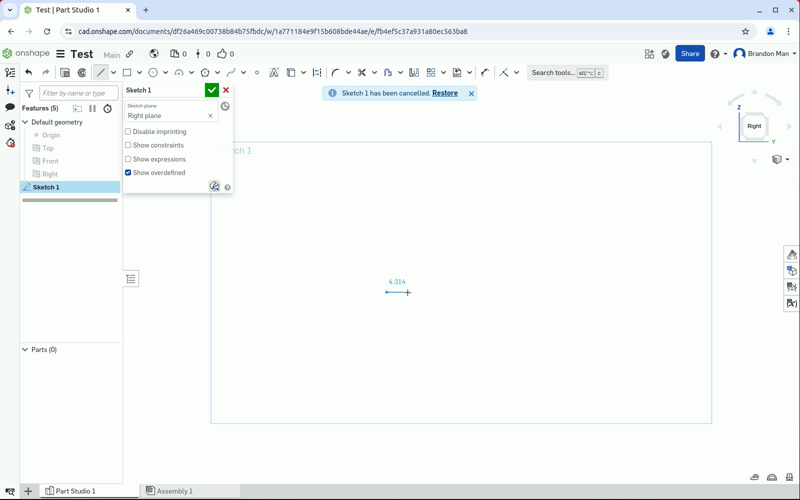
key_down(shift)
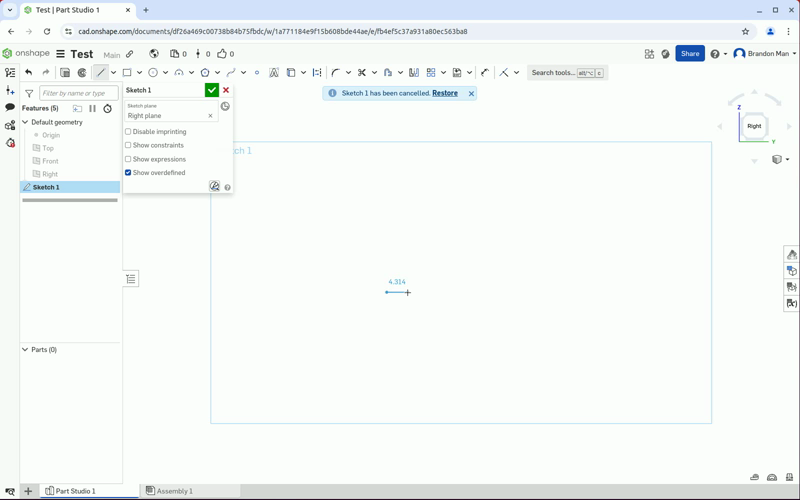
mouse_move(407, 207)
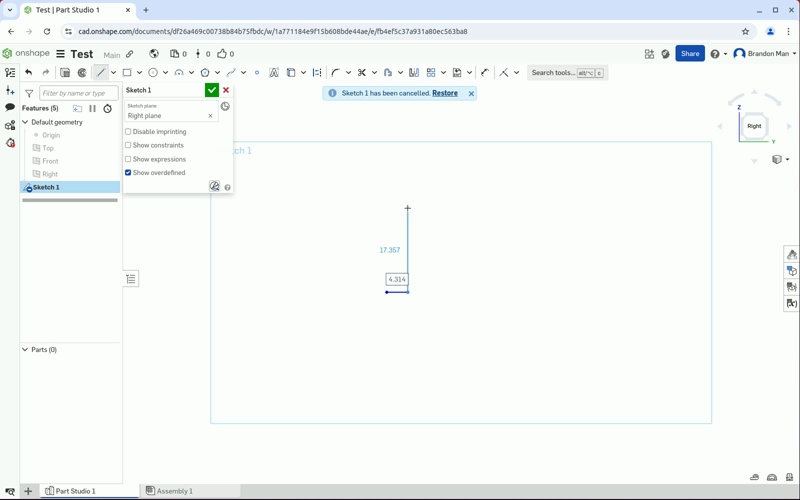
click(407, 207)
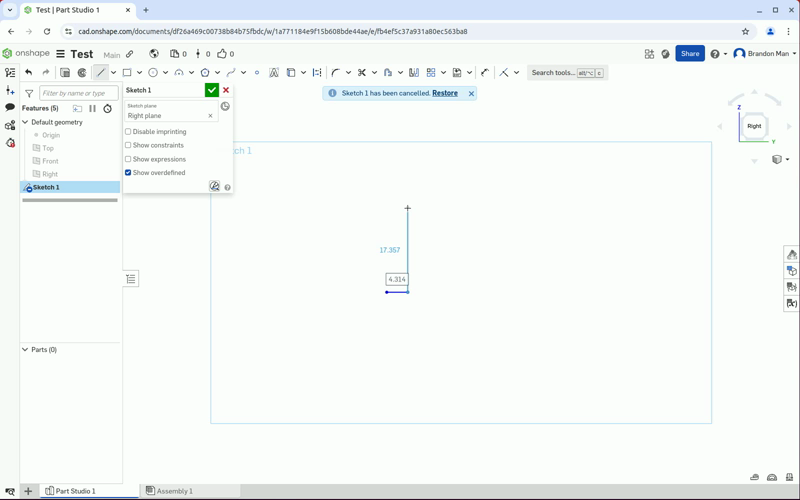
key_up(shift)
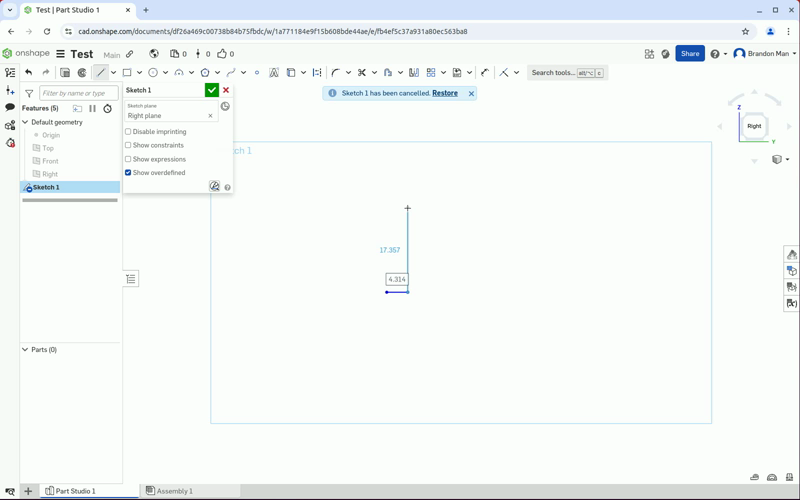
key_down(shift)
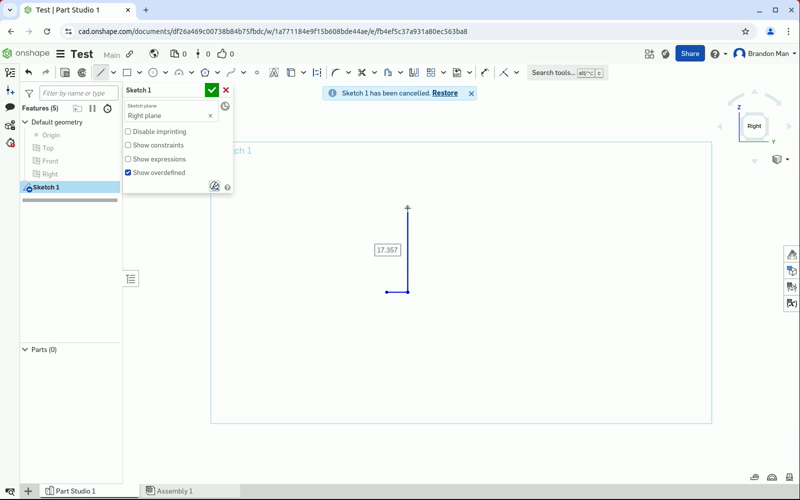
mouse_move(437, 207)
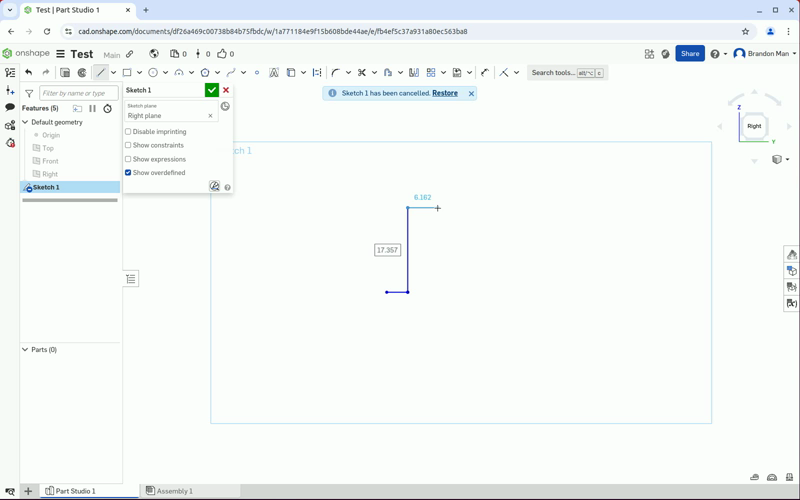
mouse_move(448, 207)
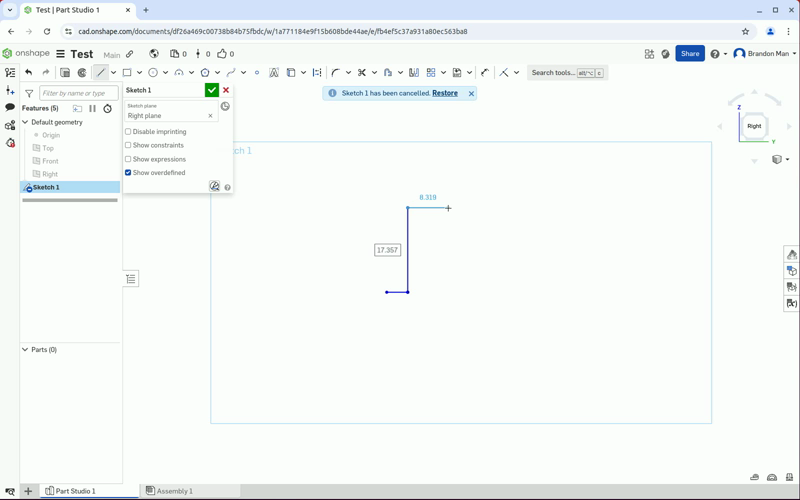
click(448, 207)
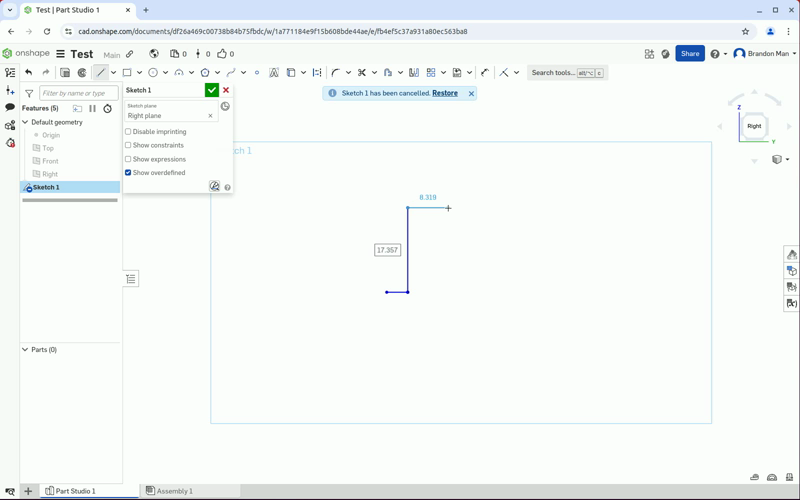
key_up(shift)
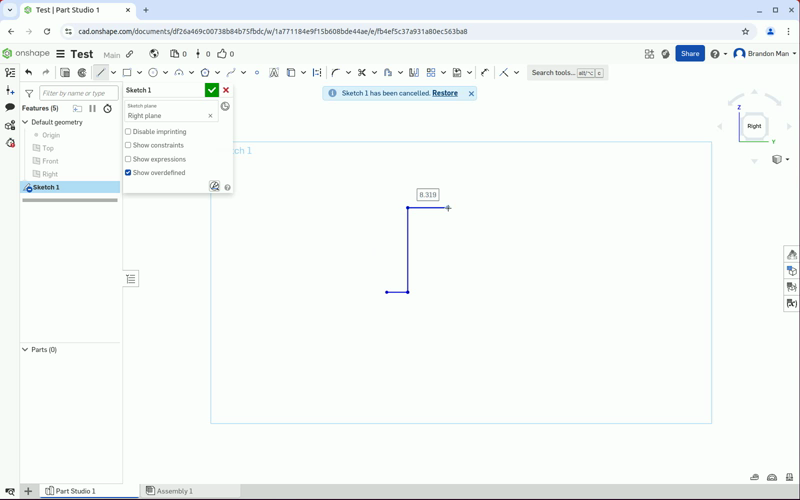
key_down(shift)
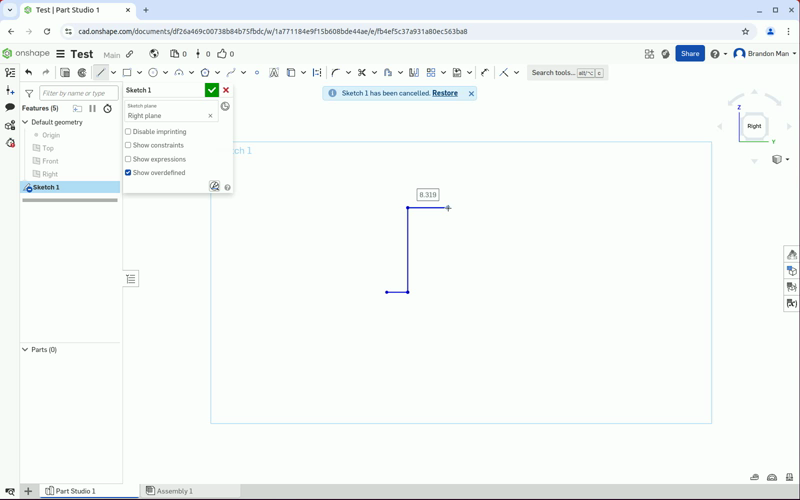
mouse_move(478, 207)
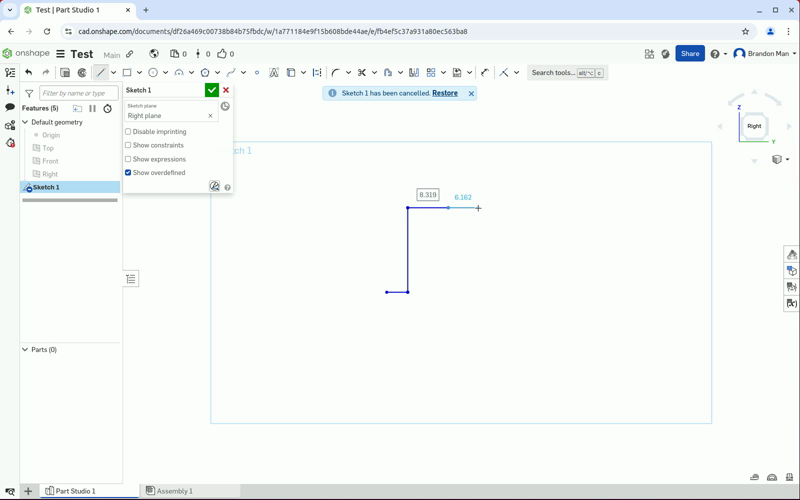
mouse_move(448, 186)
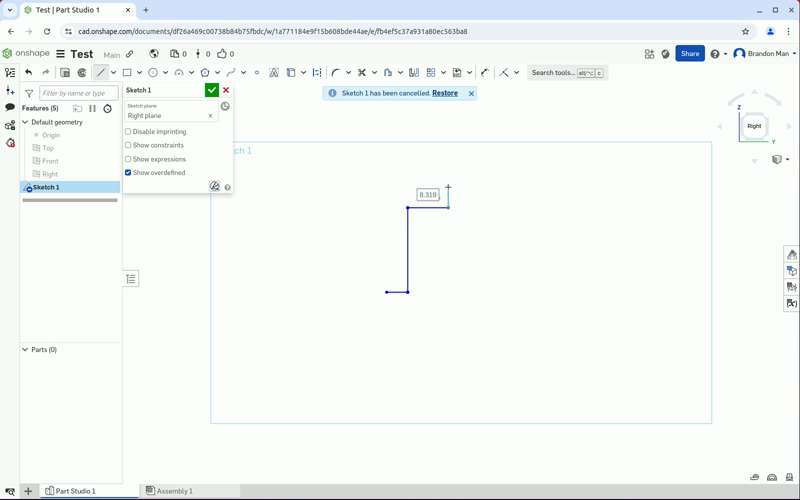
click(448, 186)
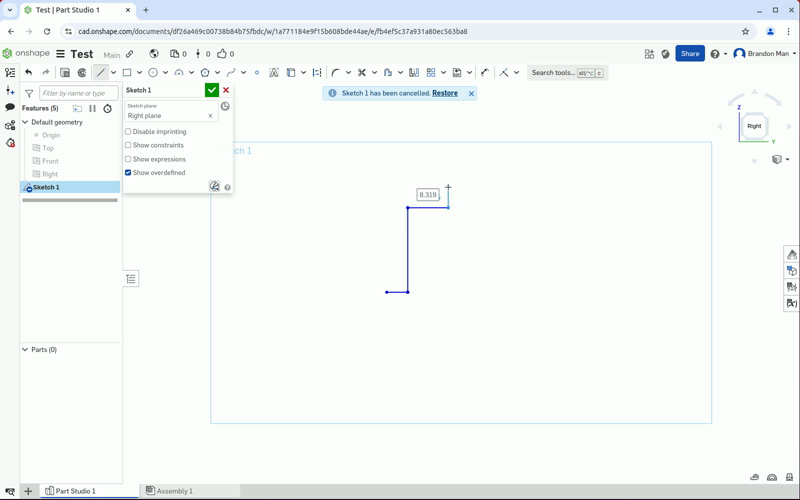
key_up(shift)
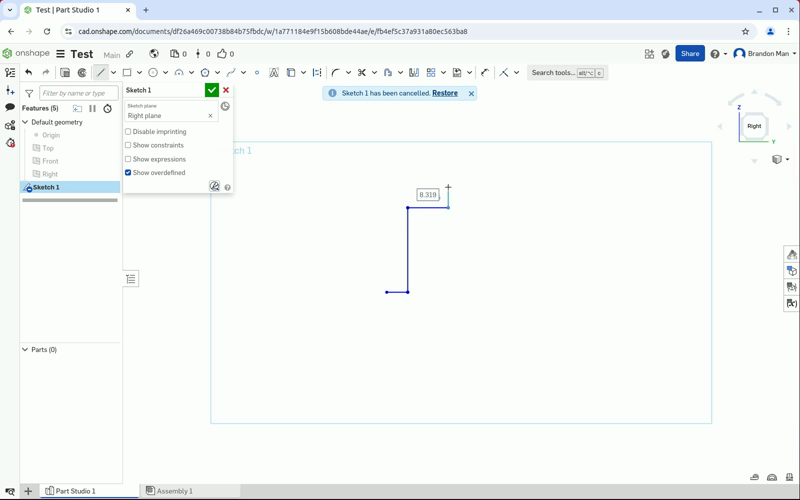
key_down(shift)
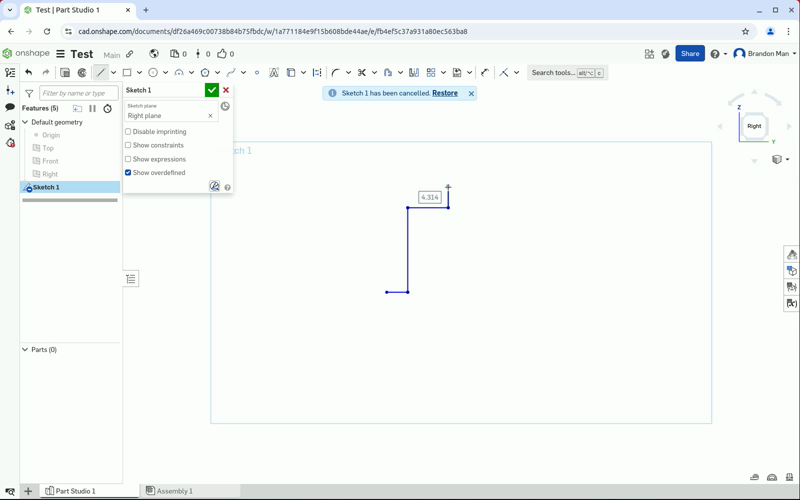
mouse_move(478, 186)
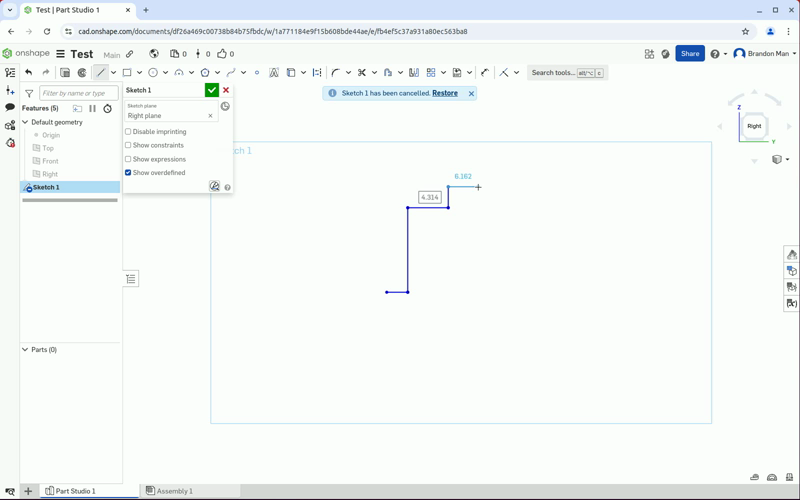
mouse_move(413, 186)
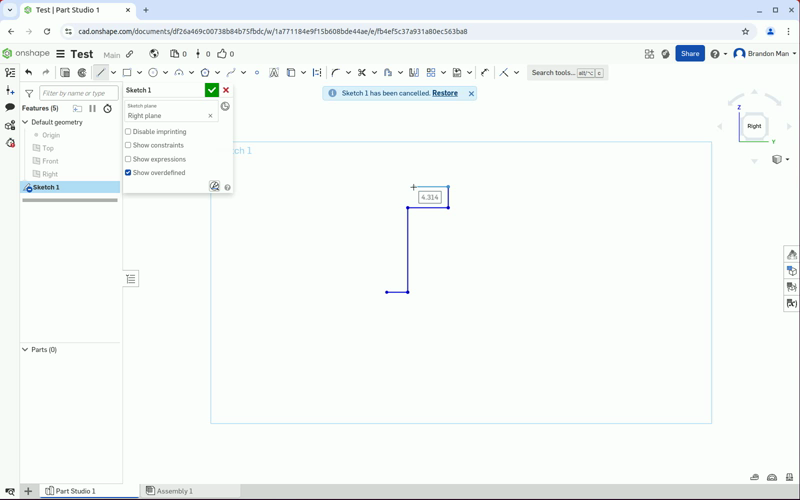
click(413, 186)
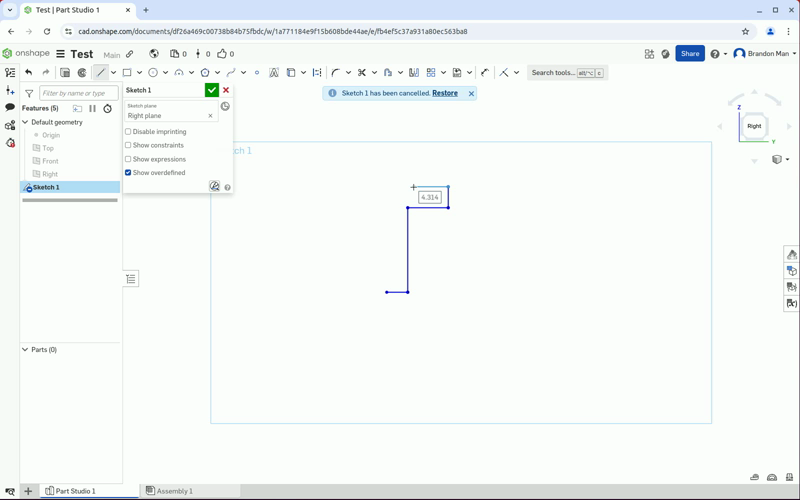
key_up(shift)
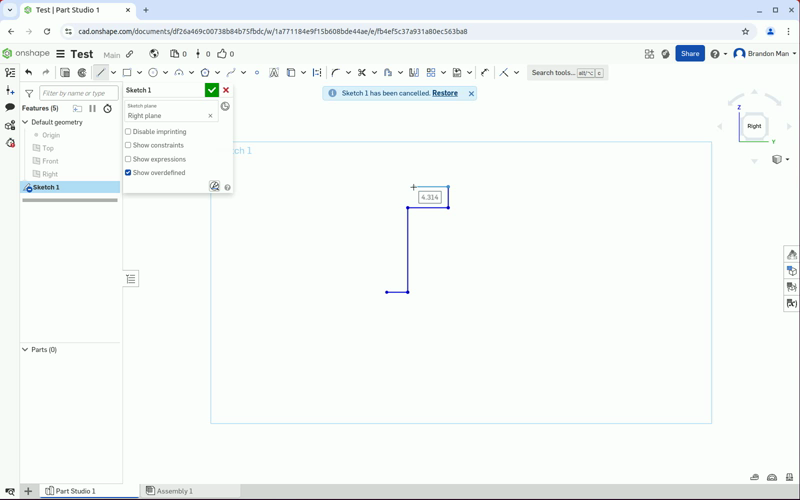
key_down(shift)
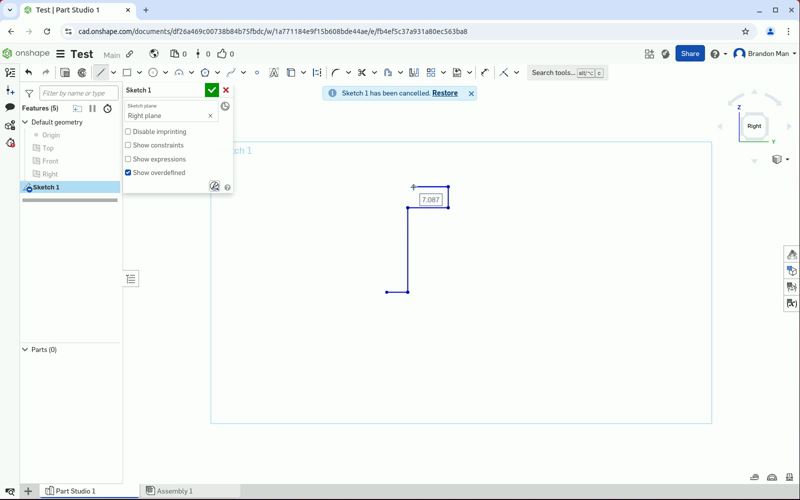
mouse_move(443, 186)
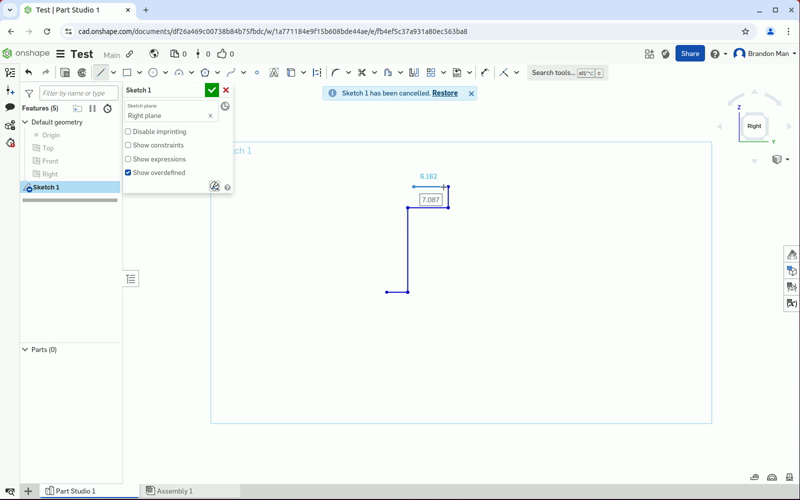
mouse_move(386, 186)
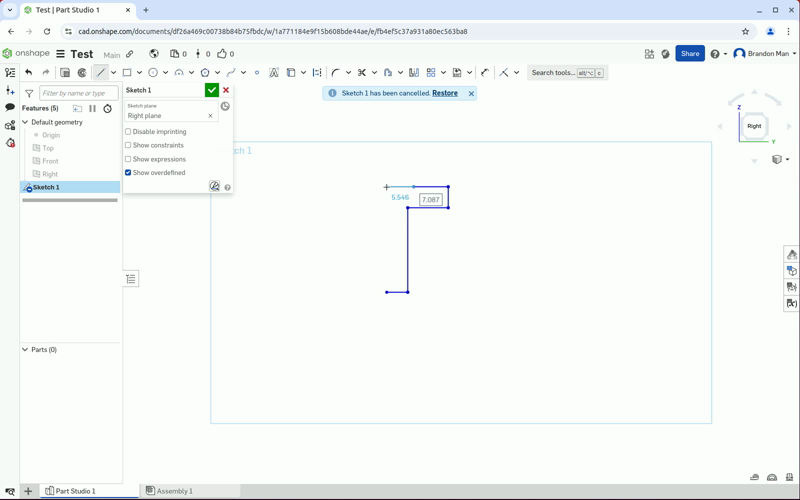
click(386, 186)
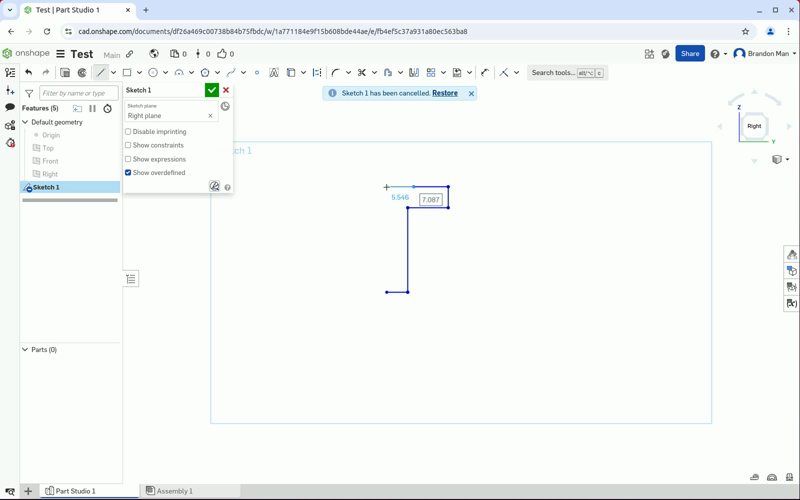
key_up(shift)
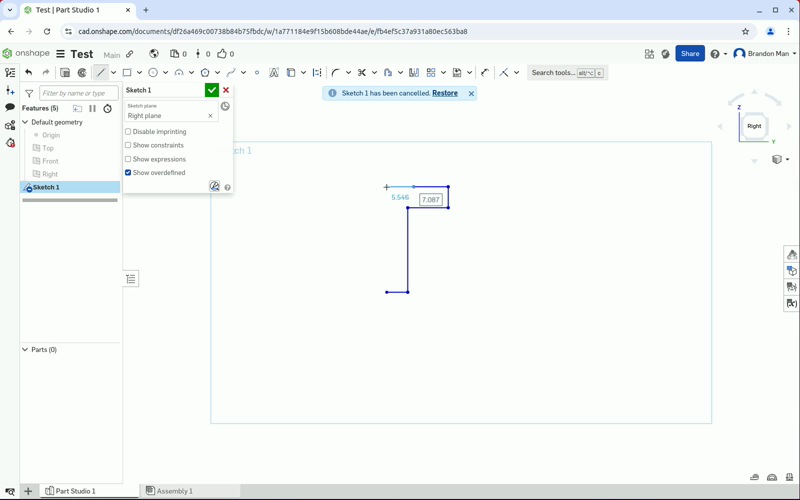
key_down(shift)
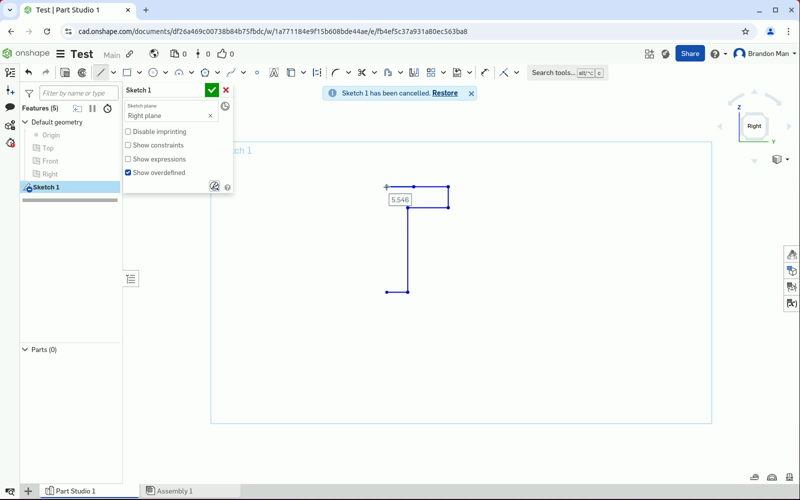
mouse_move(386, 292)
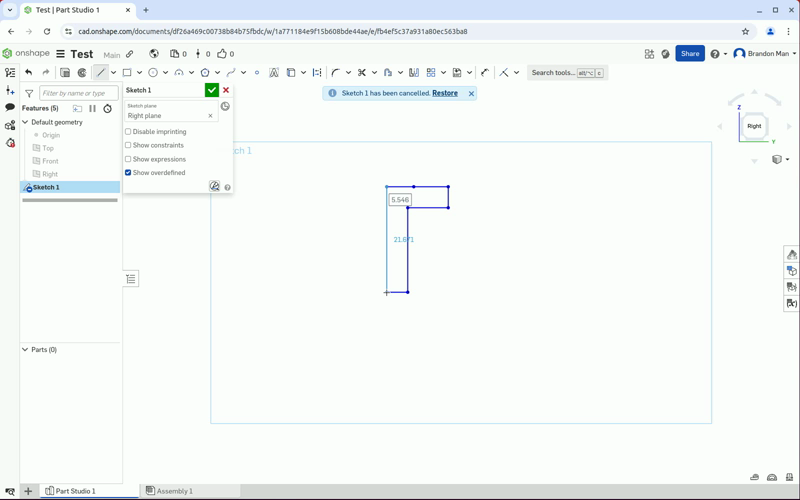
key_up(shift)
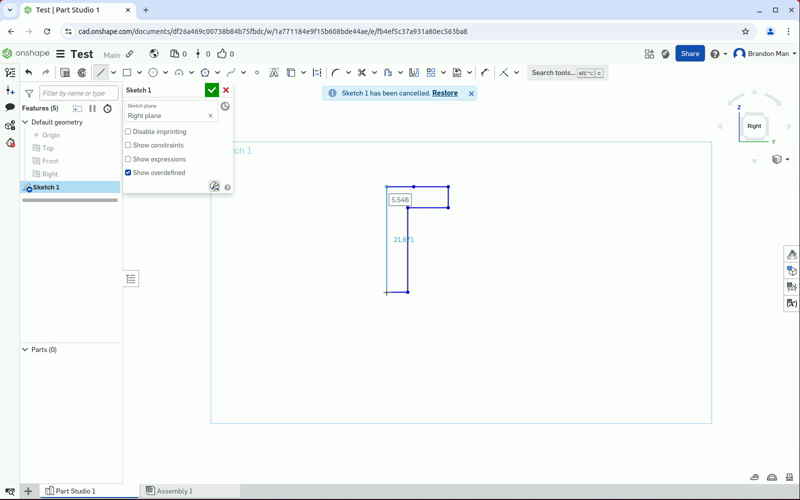
click(386, 292)
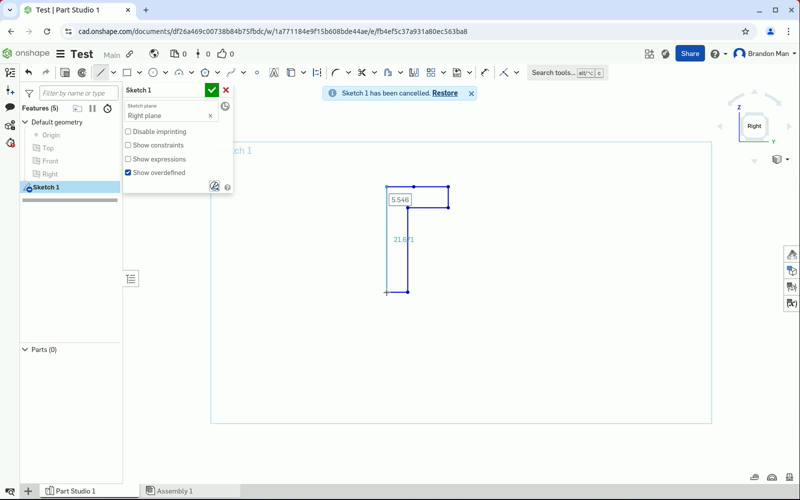
key(esc)
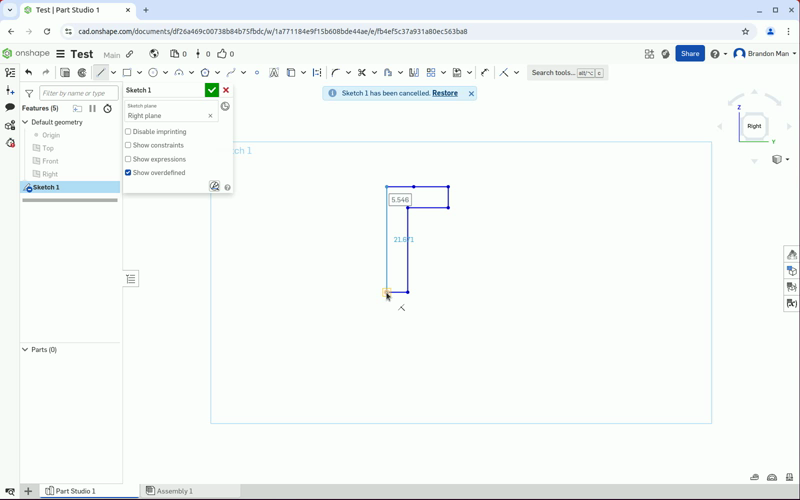
mouse_move(442, 190)
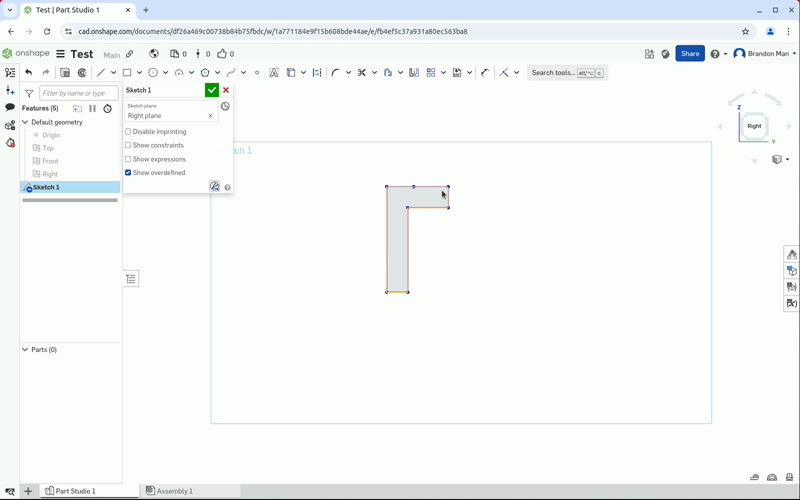
click(442, 190)
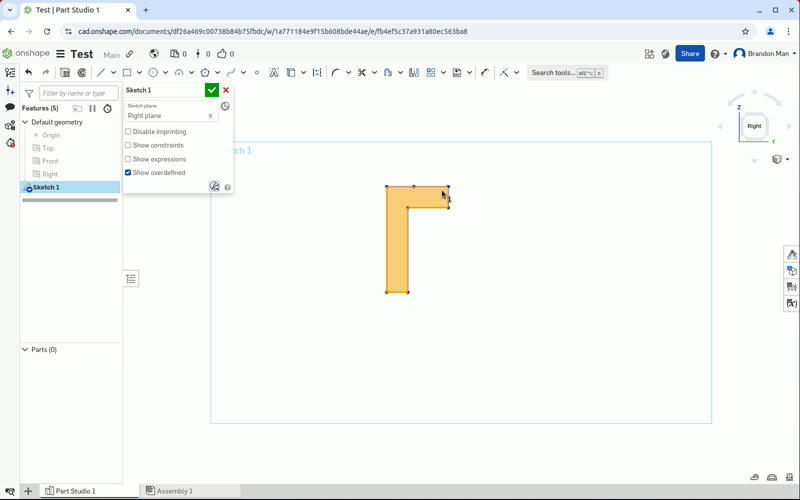
mouse_move(73, 352)
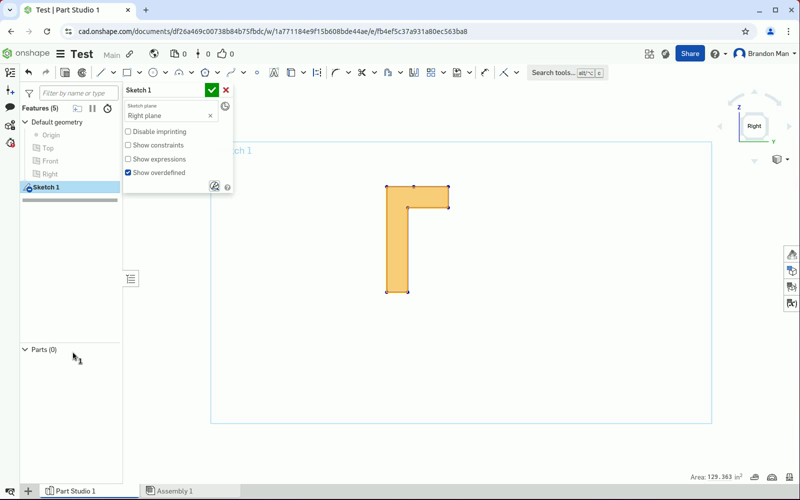
key(shift+y)
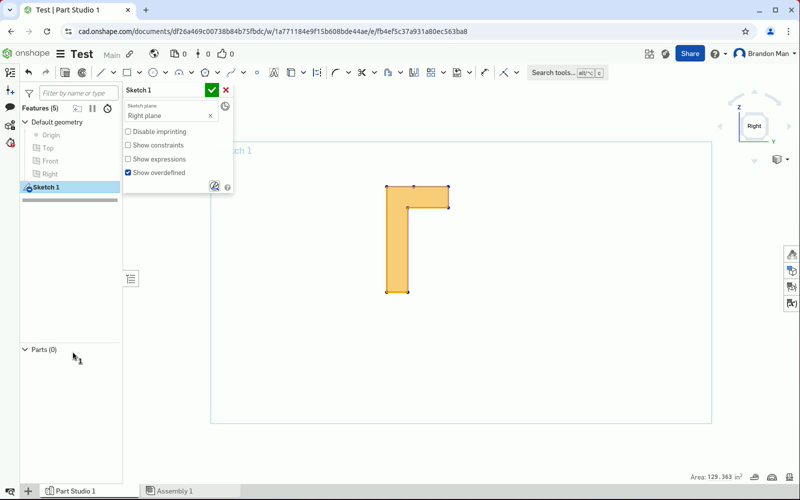
key(shift+e)
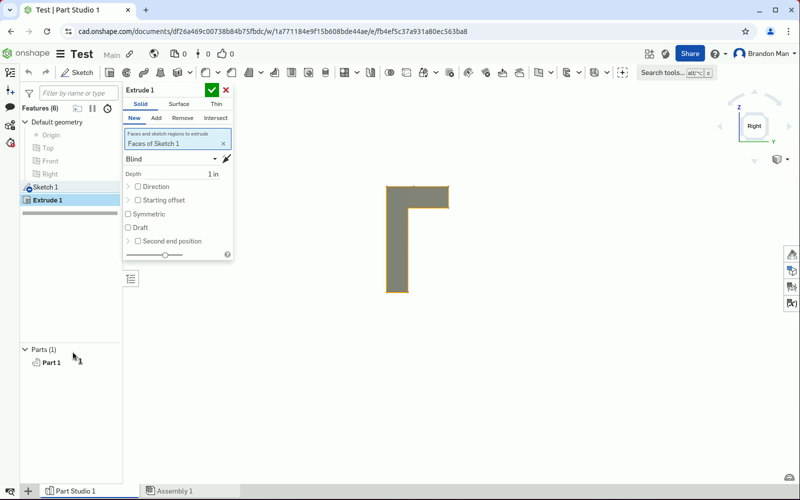
mouse_move(143, 106)
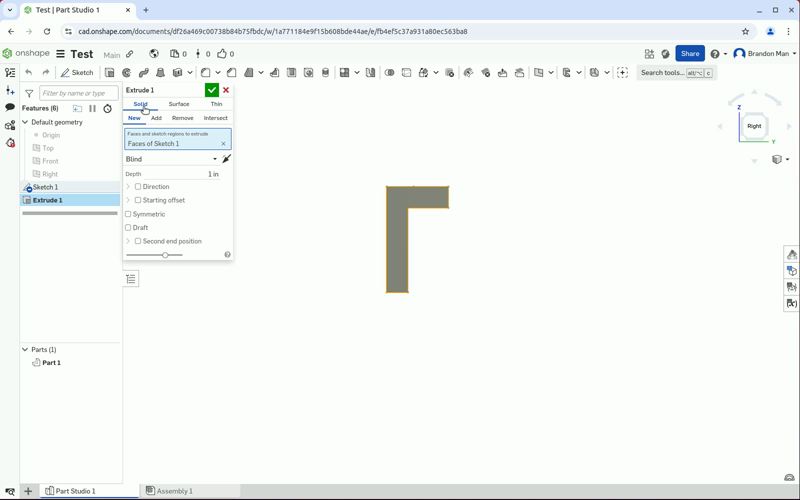
click(143, 106)
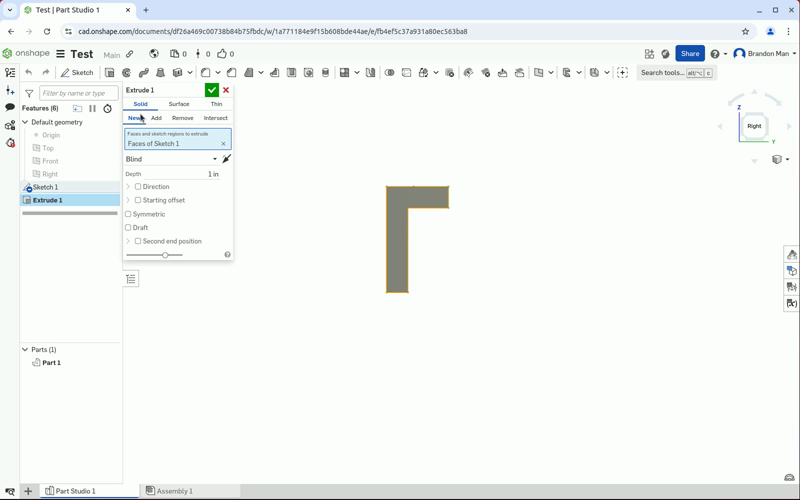
mouse_move(137, 120)
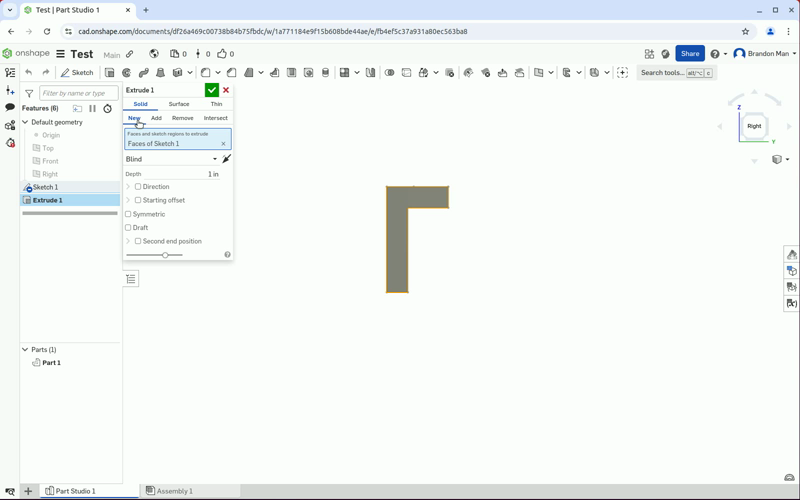
click(137, 120)
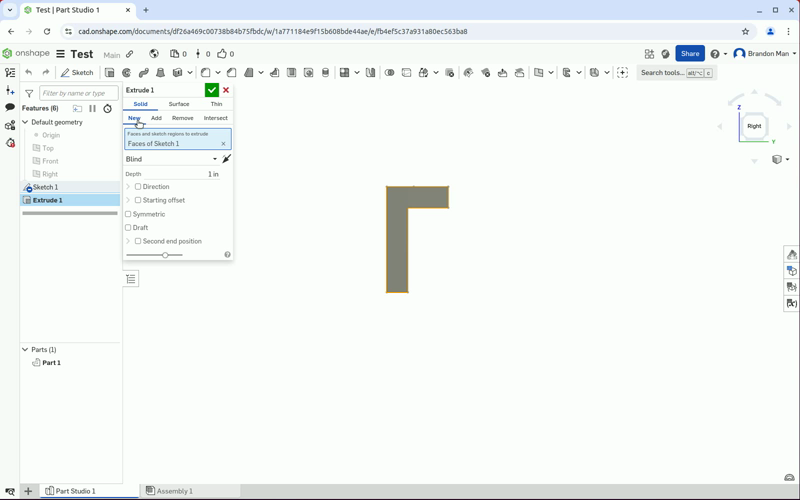
key(tab, 4)
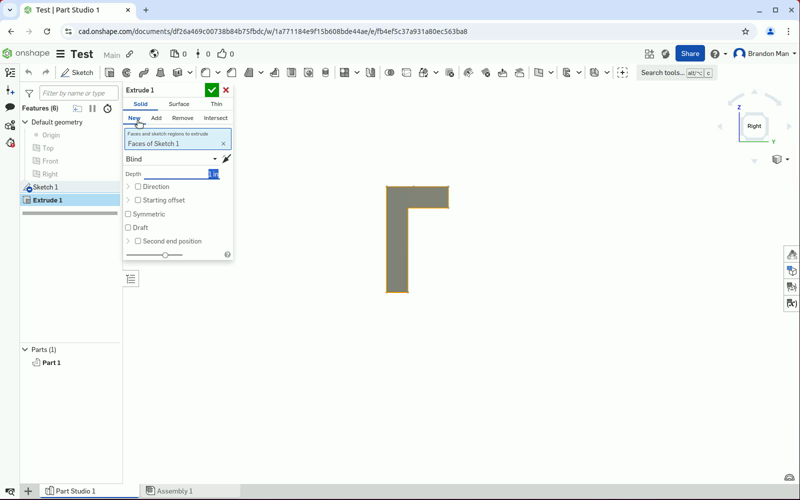
text(0.722)
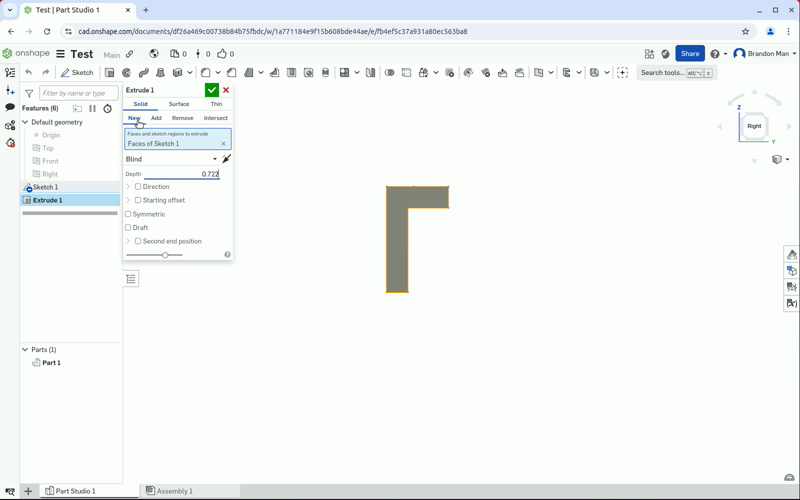
key(enter)
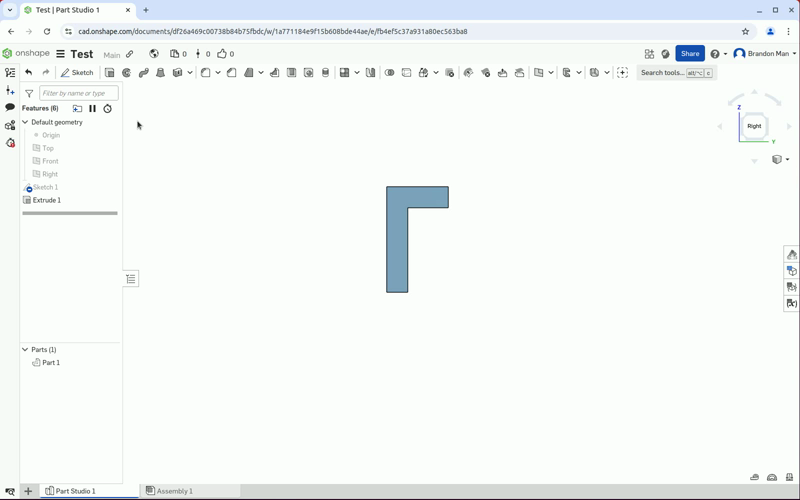
key(shift+h)
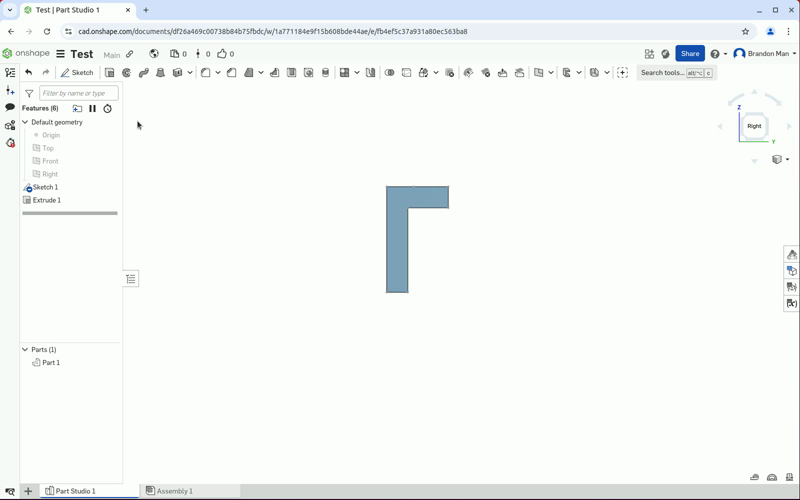
key(shift+h)
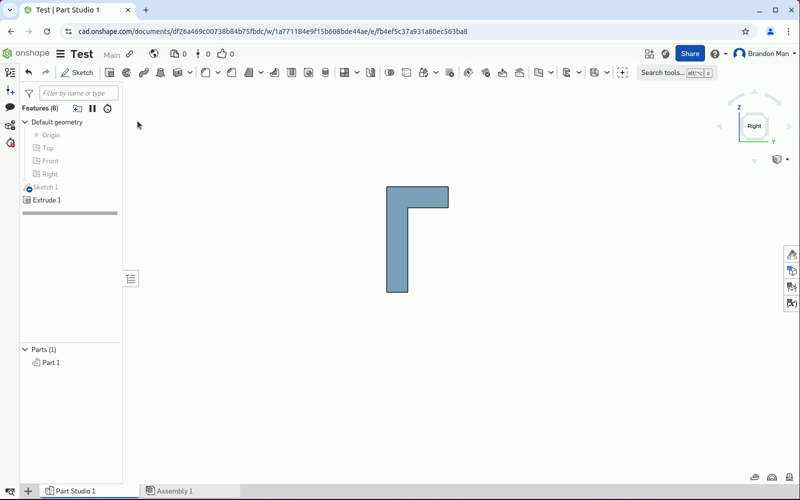
mouse_move(73, 189)
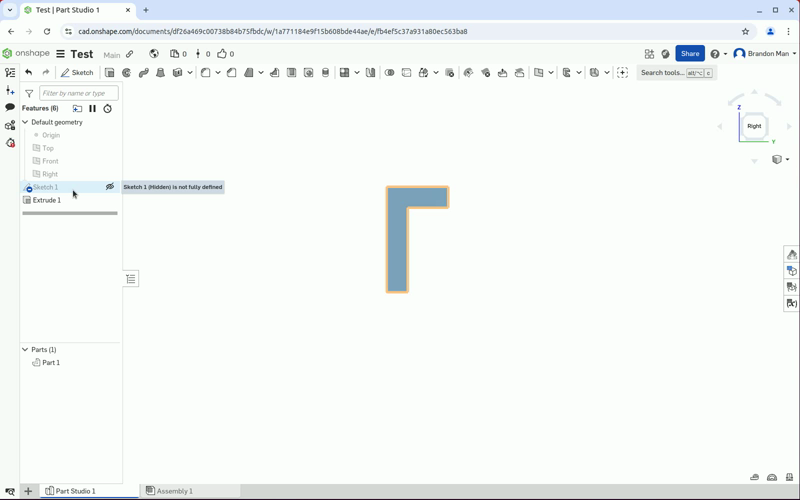
click(73, 189)
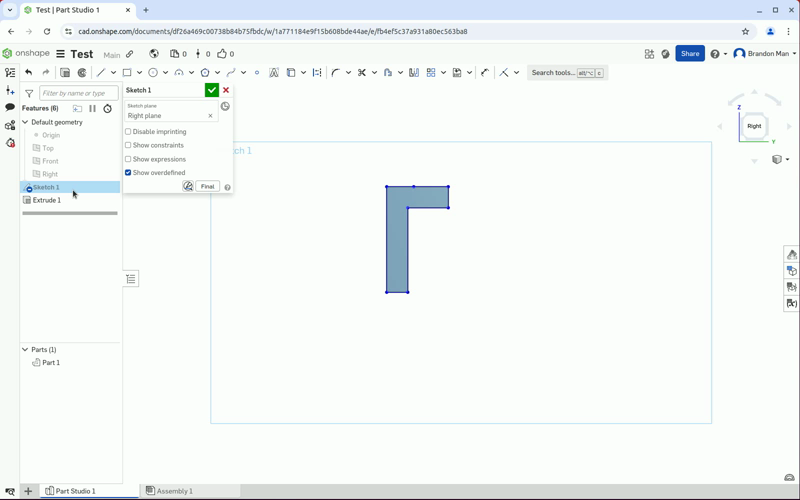
mouse_move(229, 92)
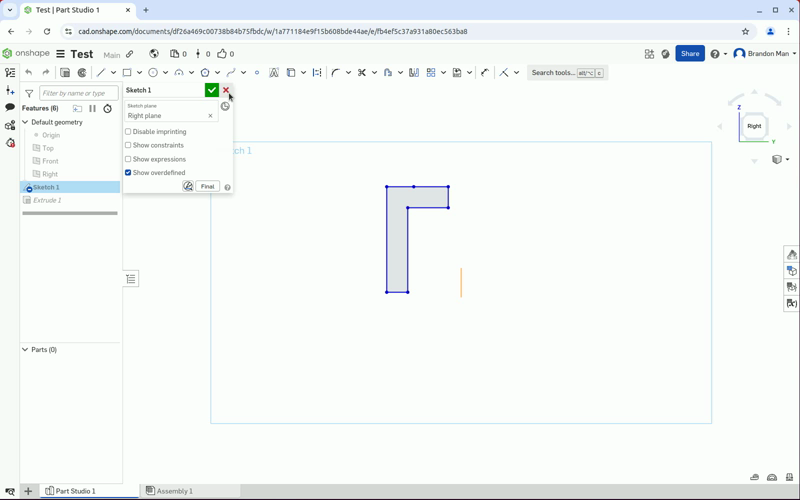
click(229, 92)
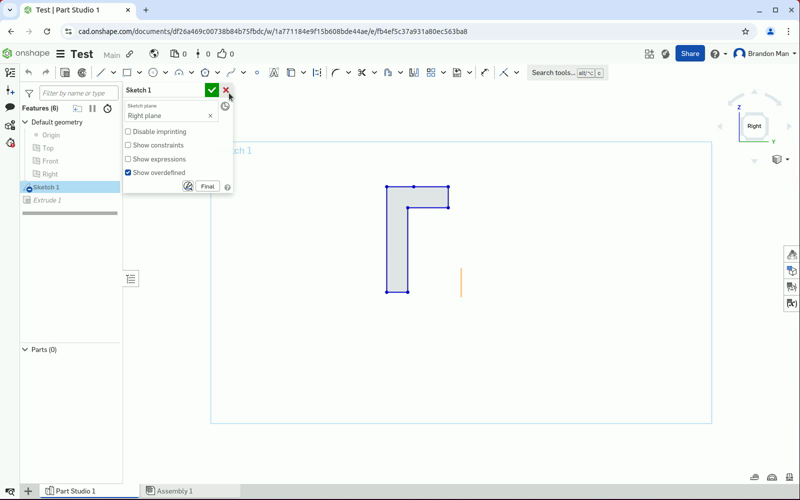
key(shift+s)
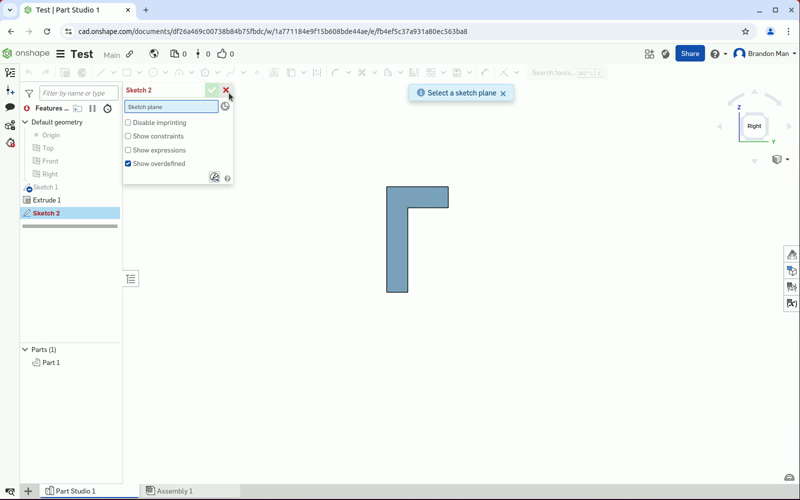
mouse_move(73, 176)
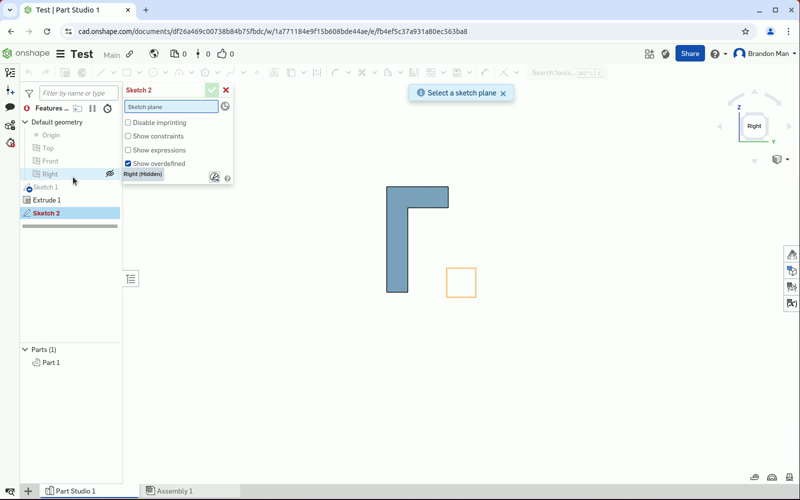
click(73, 176)
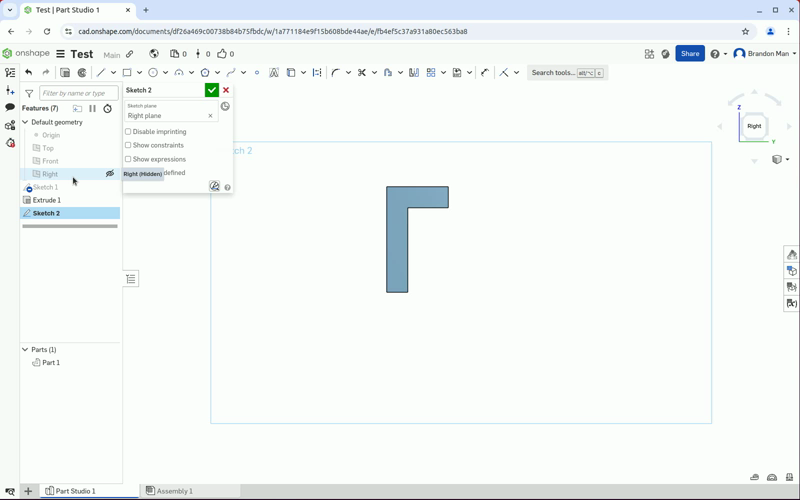
mouse_move(73, 352)
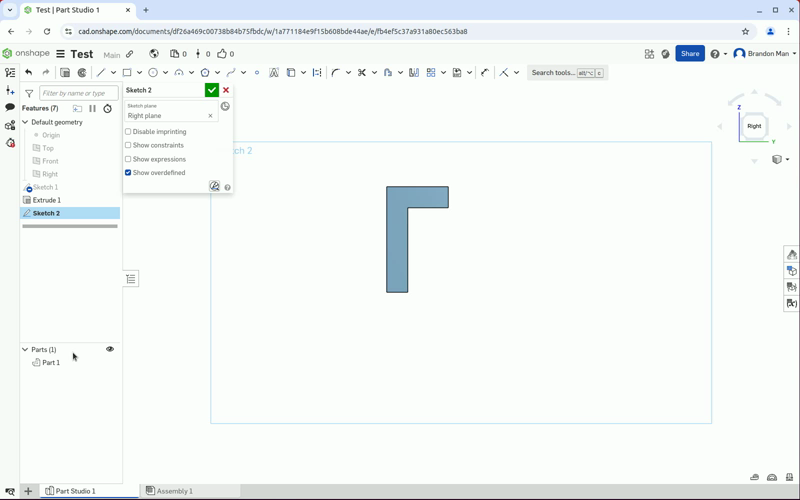
key(y)
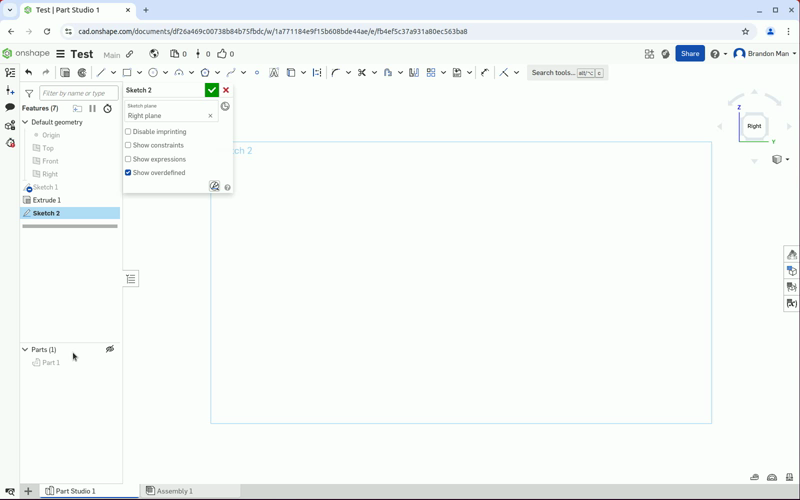
key(l)
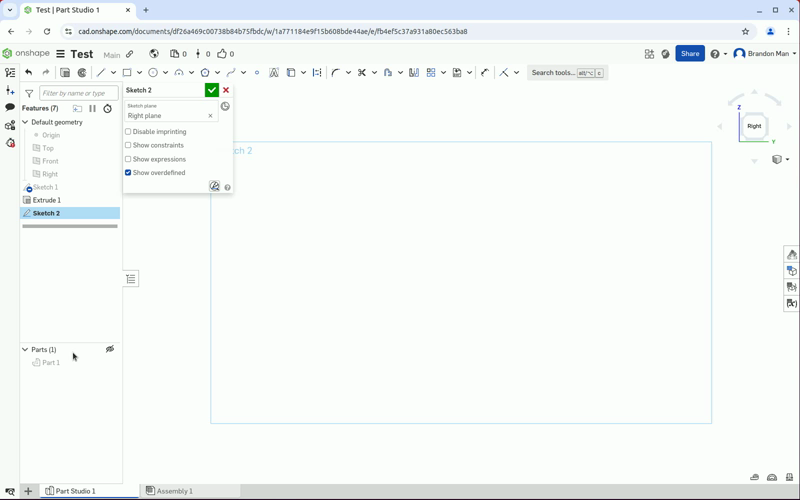
key_down(shift)
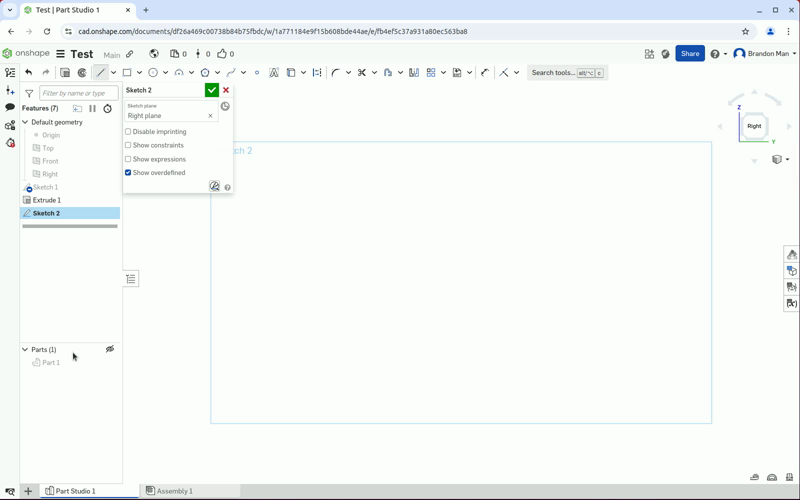
mouse_move(512, 292)
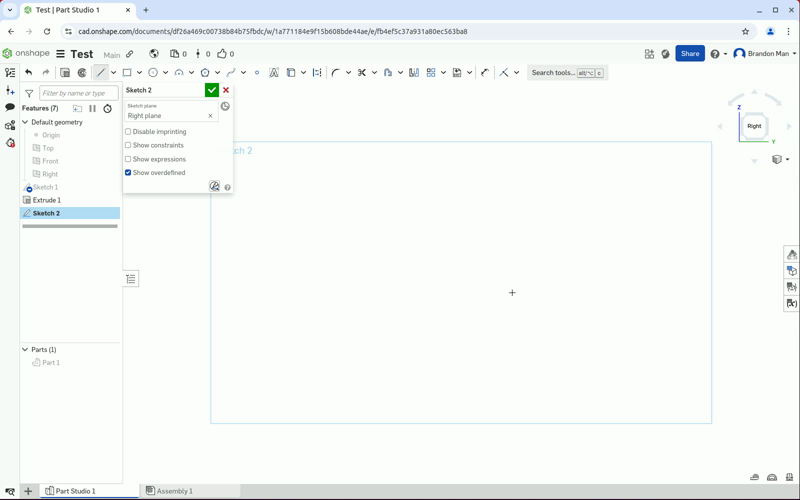
click(512, 292)
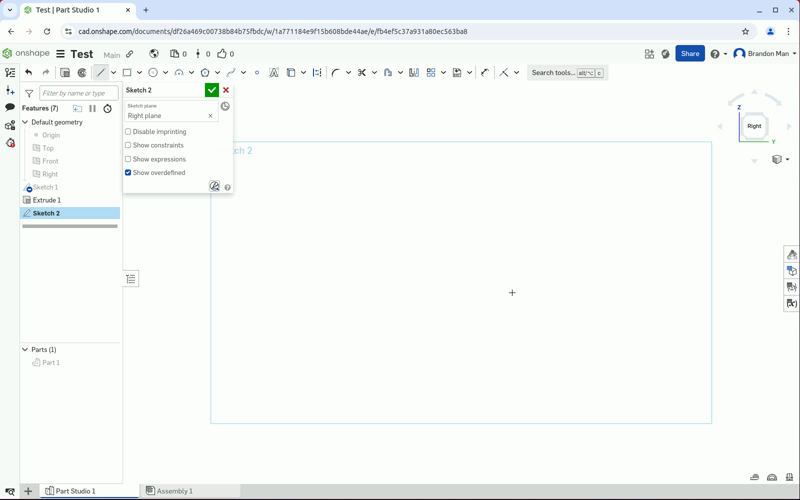
key_up(shift)
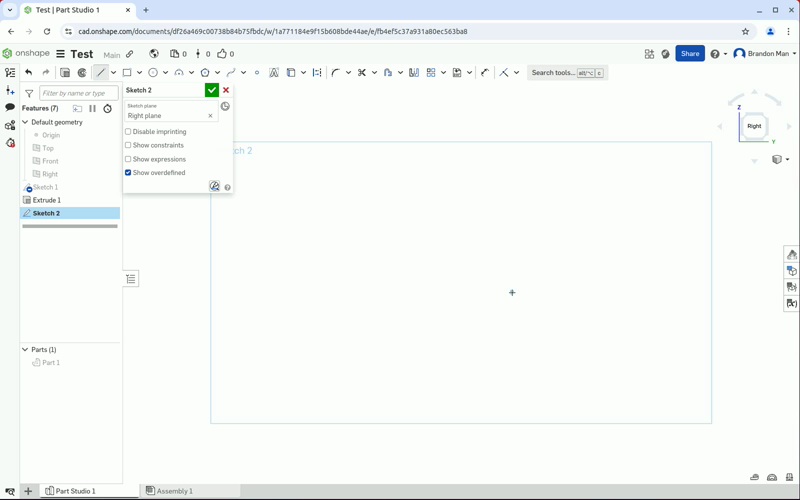
key_down(shift)
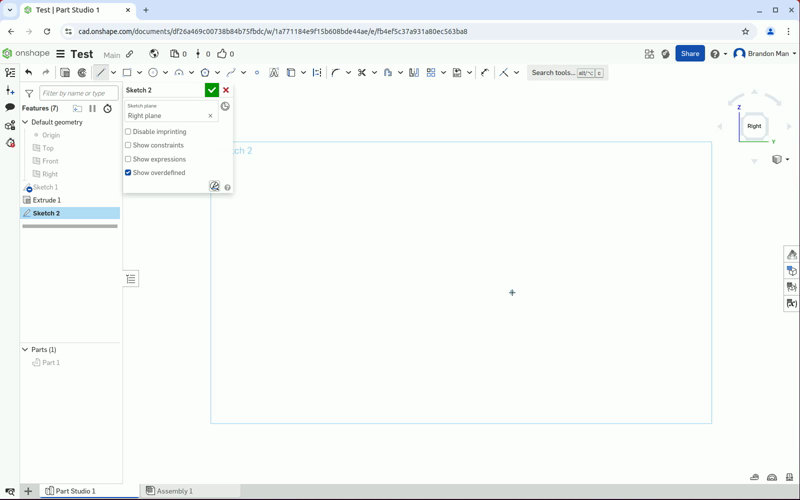
mouse_move(542, 292)
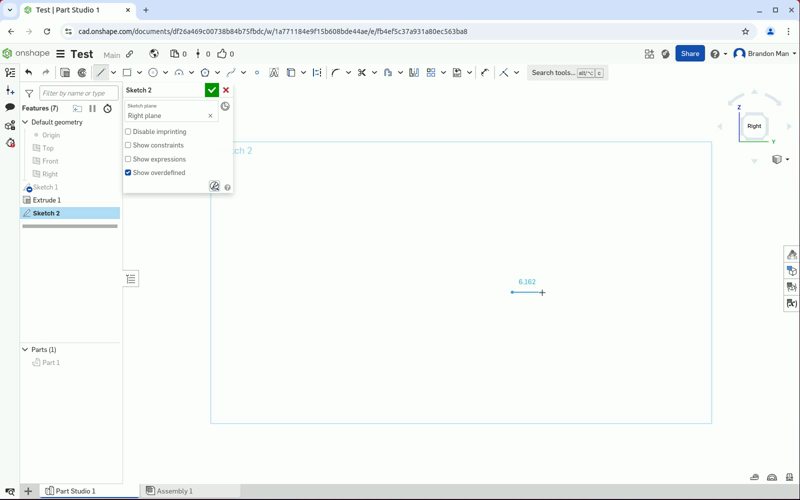
mouse_move(533, 292)
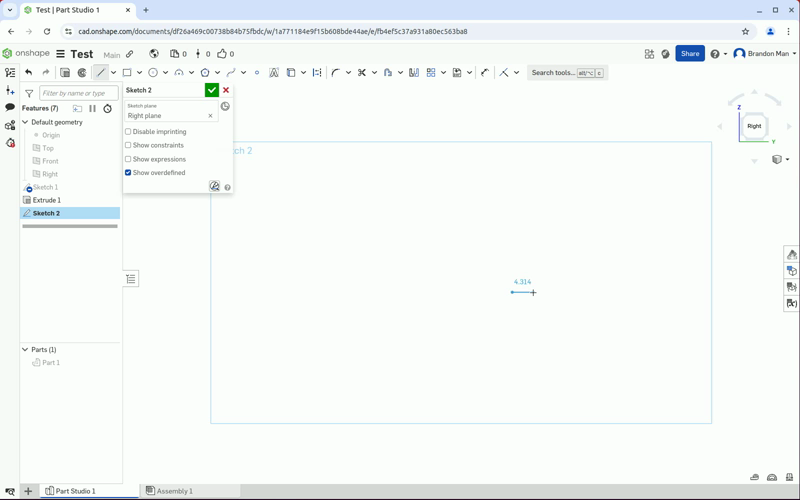
click(533, 292)
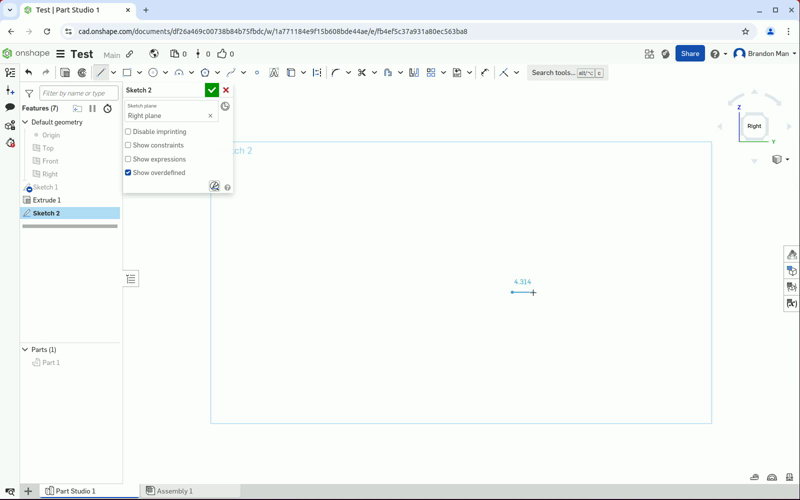
key_up(shift)
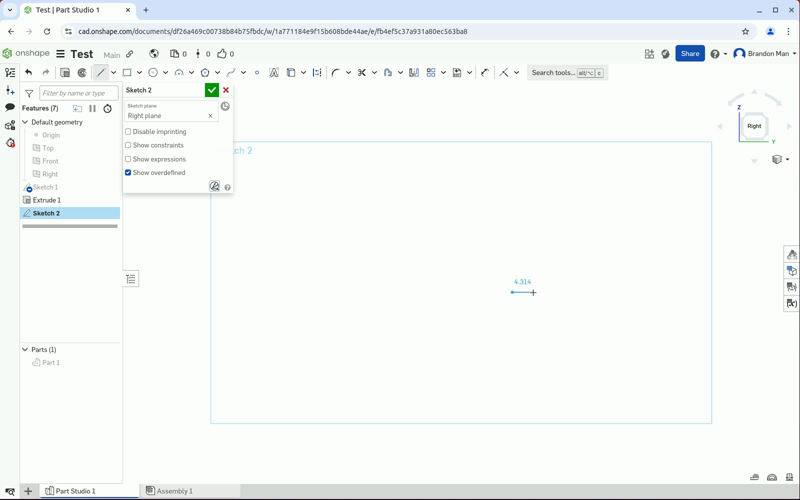
key_down(shift)
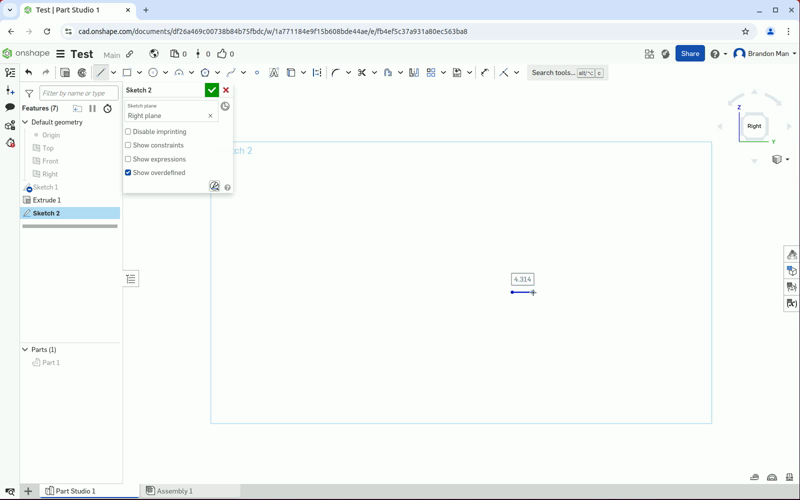
mouse_move(533, 207)
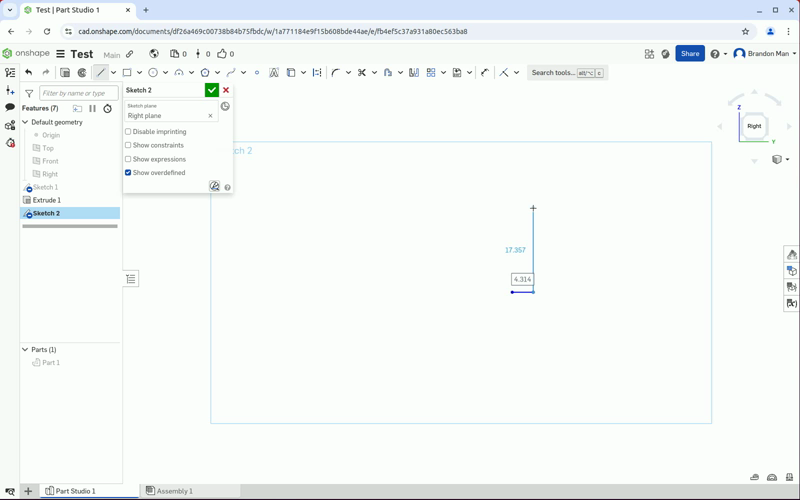
click(533, 207)
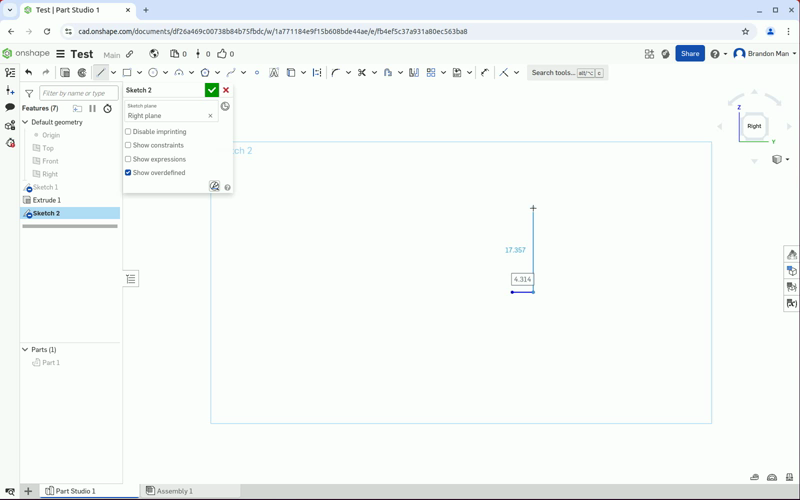
key_up(shift)
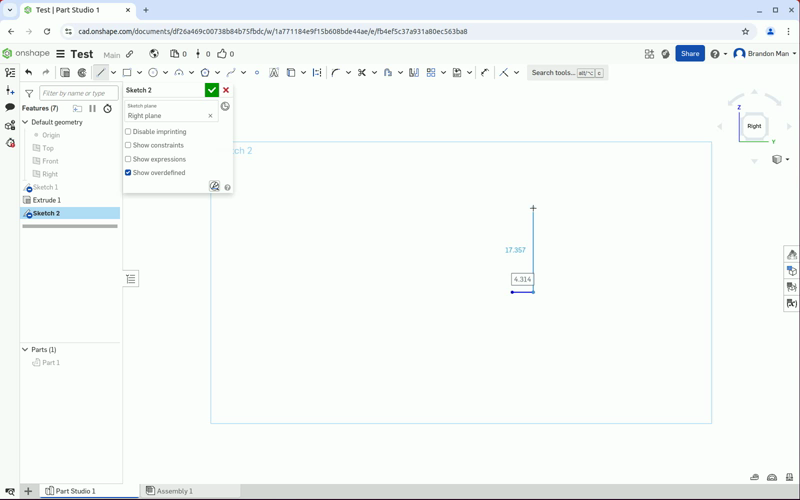
key_down(shift)
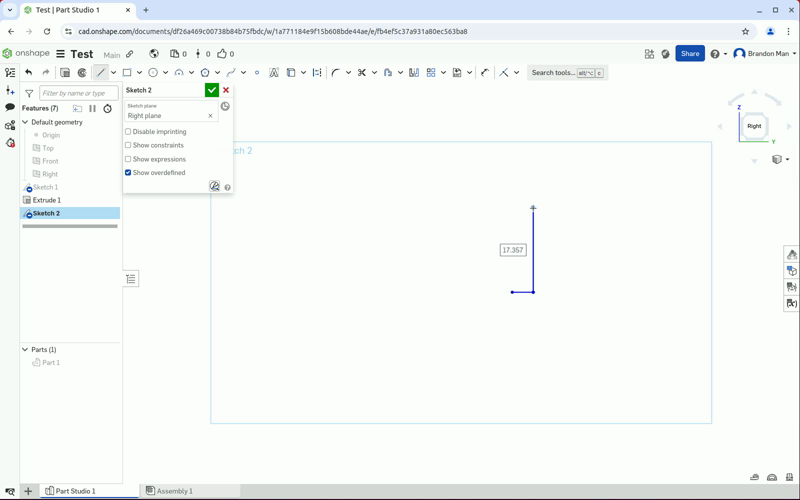
mouse_move(563, 207)
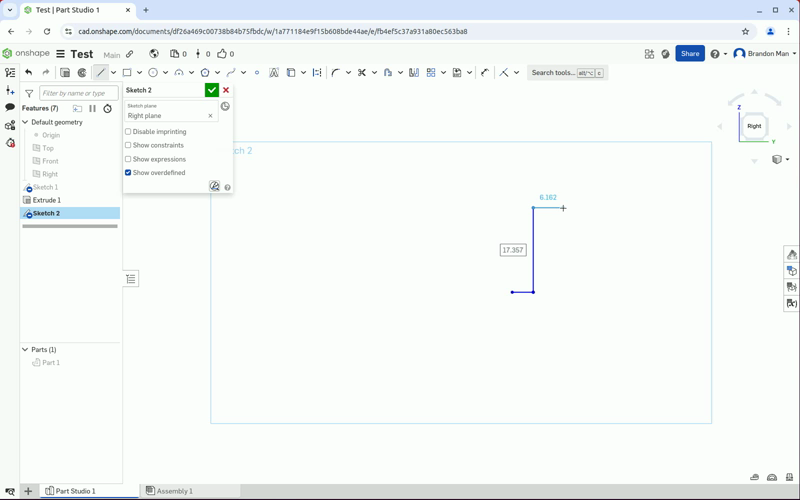
mouse_move(573, 207)
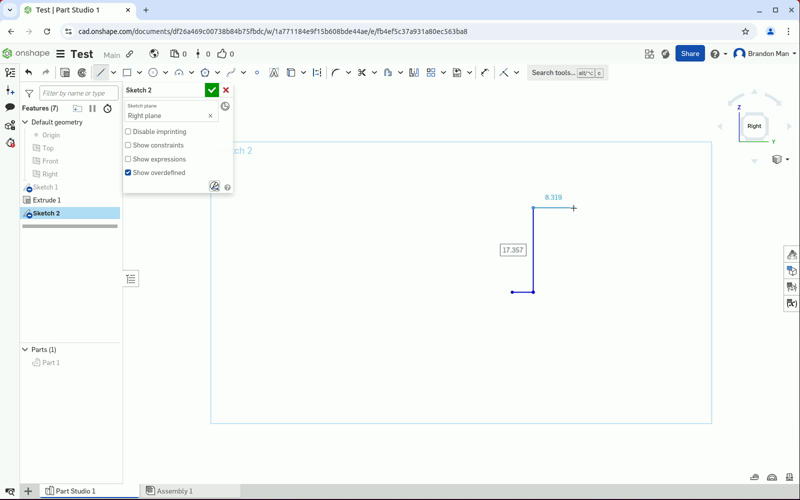
click(573, 207)
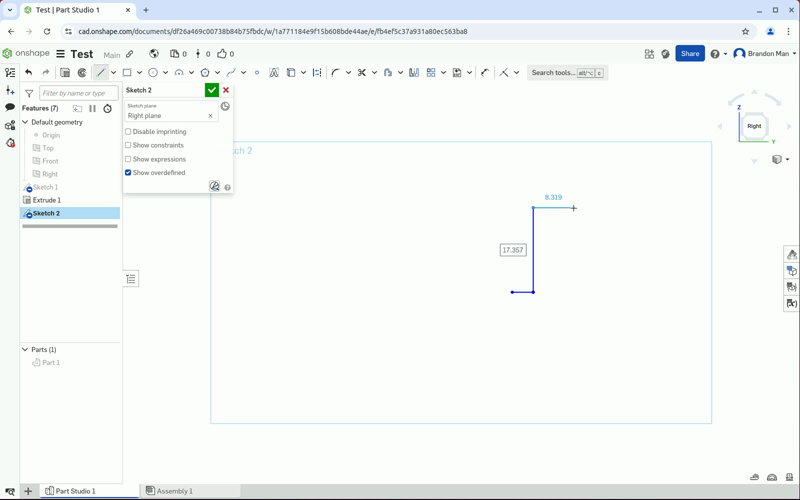
key_up(shift)
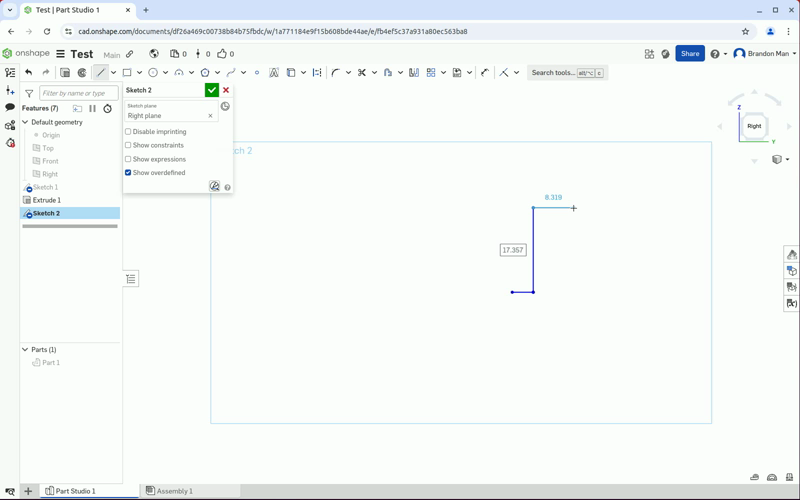
key_down(shift)
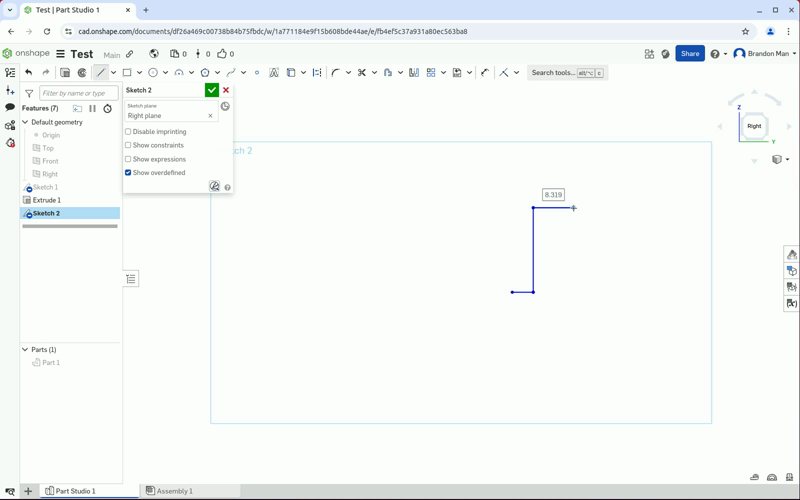
mouse_move(589, 207)
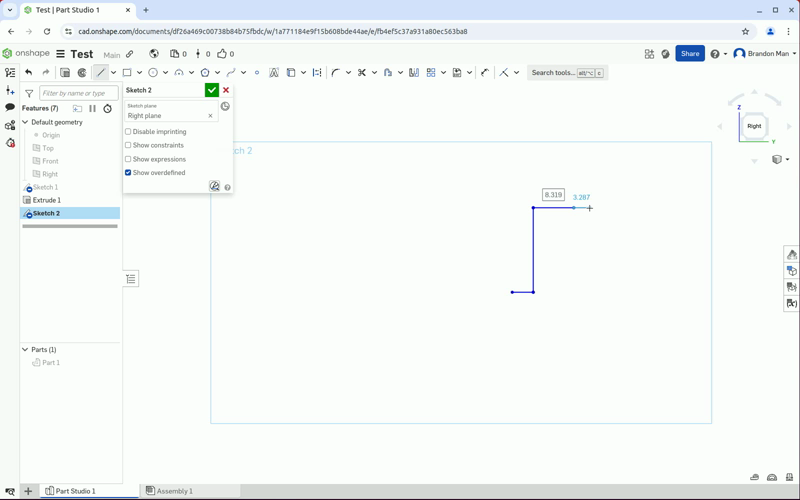
mouse_move(573, 186)
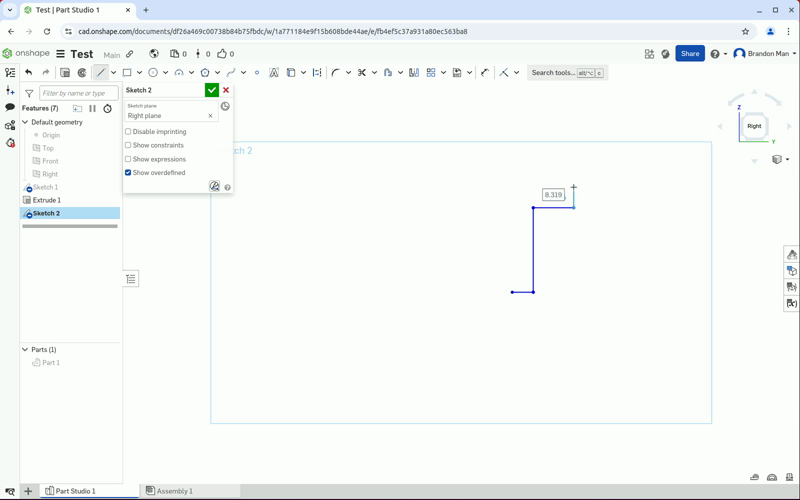
click(573, 186)
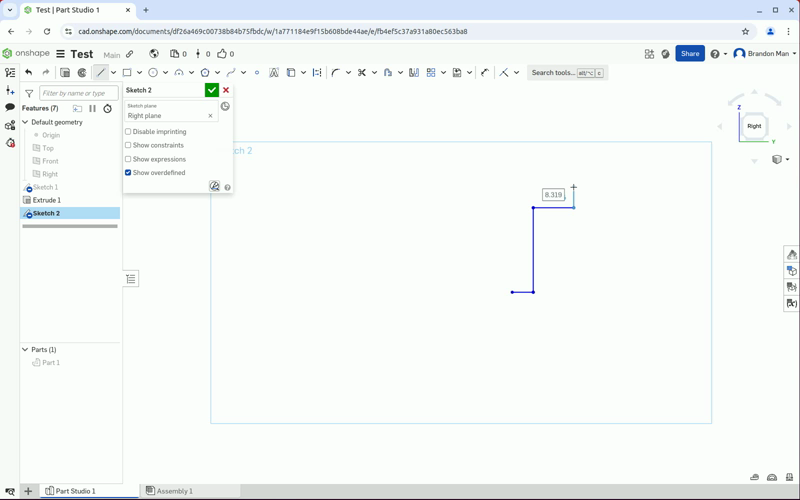
key_up(shift)
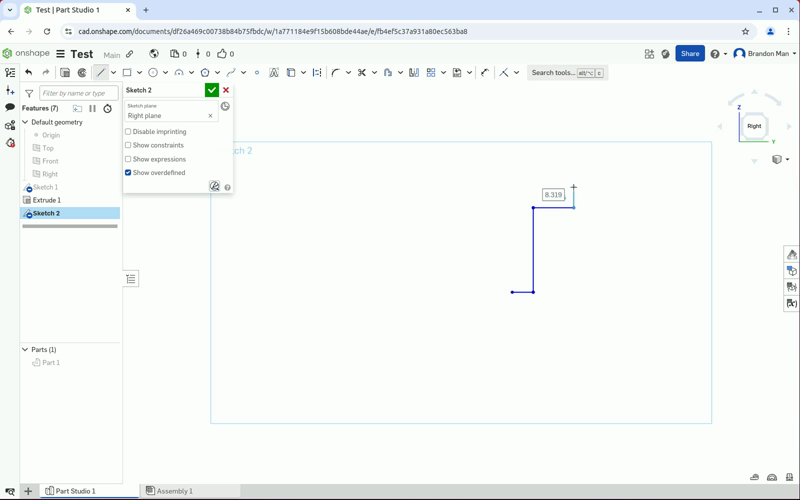
key_down(shift)
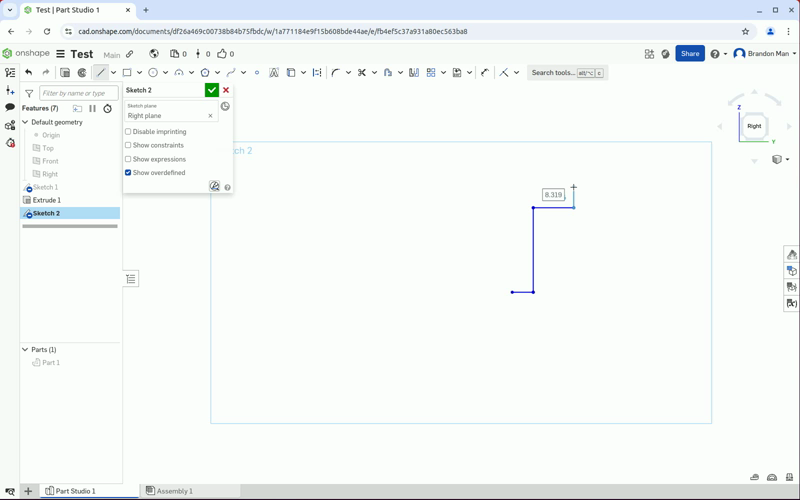
mouse_move(589, 186)
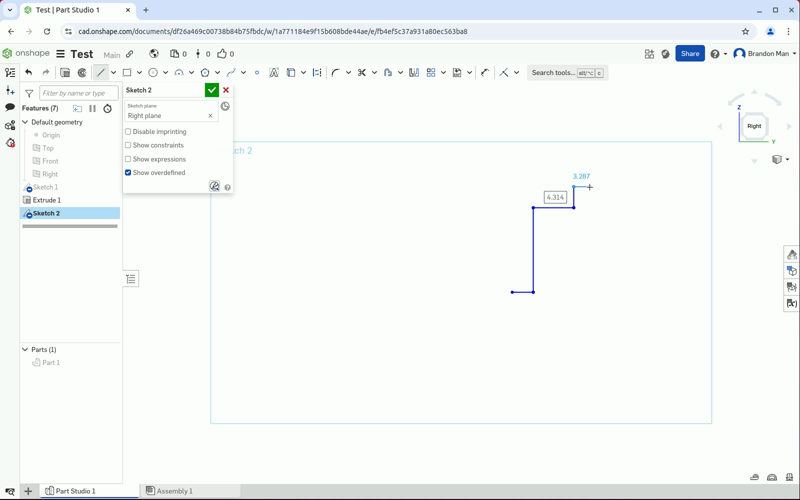
mouse_move(539, 186)
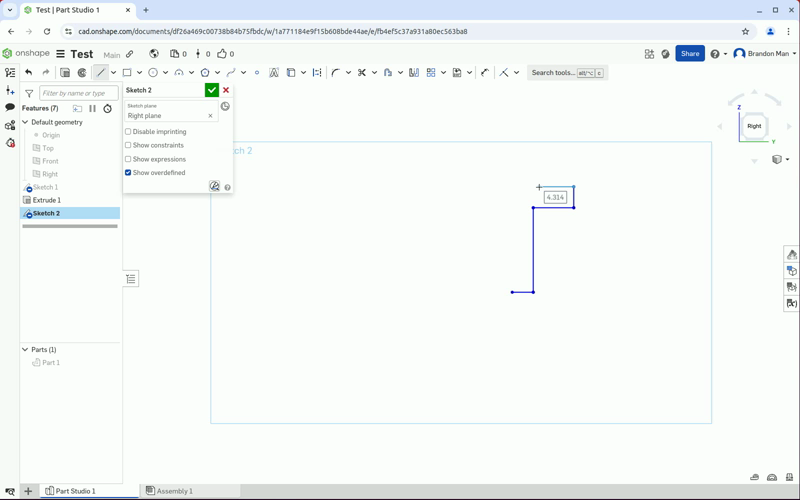
click(539, 186)
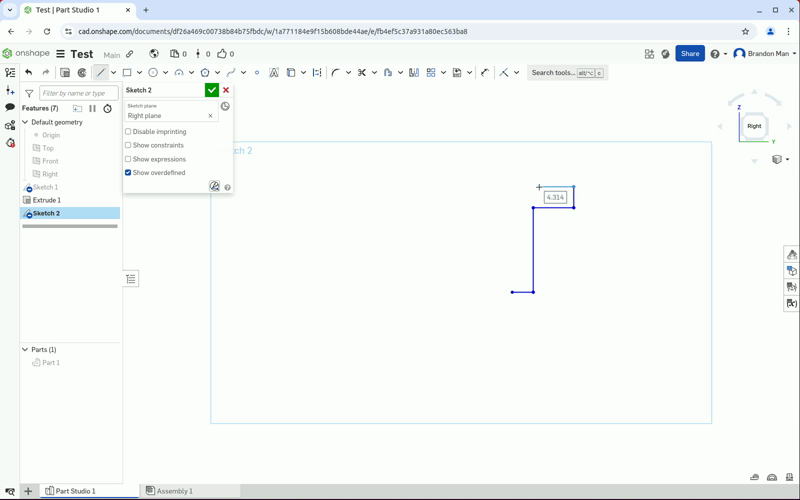
key_up(shift)
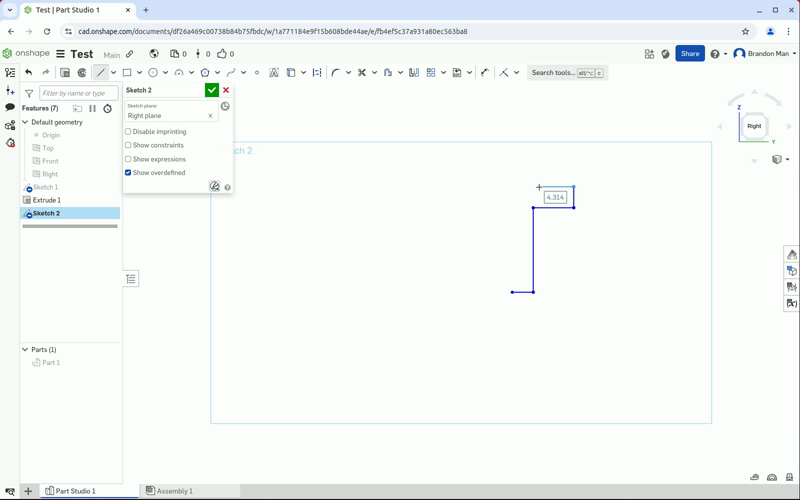
key_down(shift)
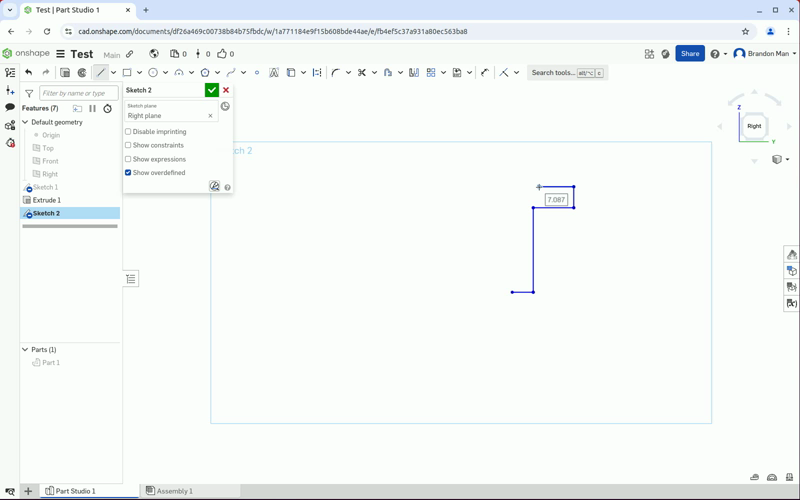
mouse_move(569, 186)
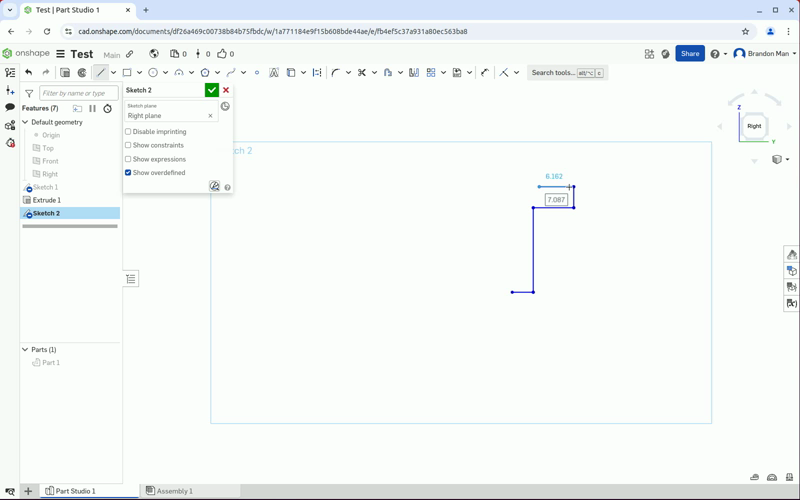
mouse_move(512, 186)
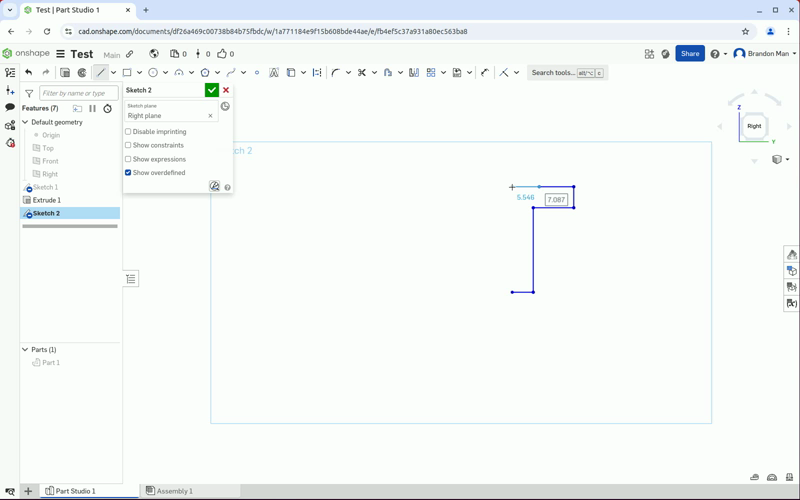
click(512, 186)
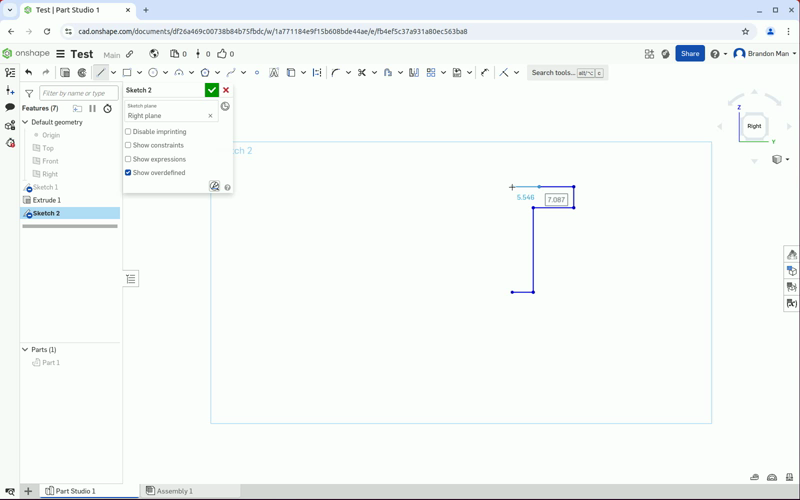
key_up(shift)
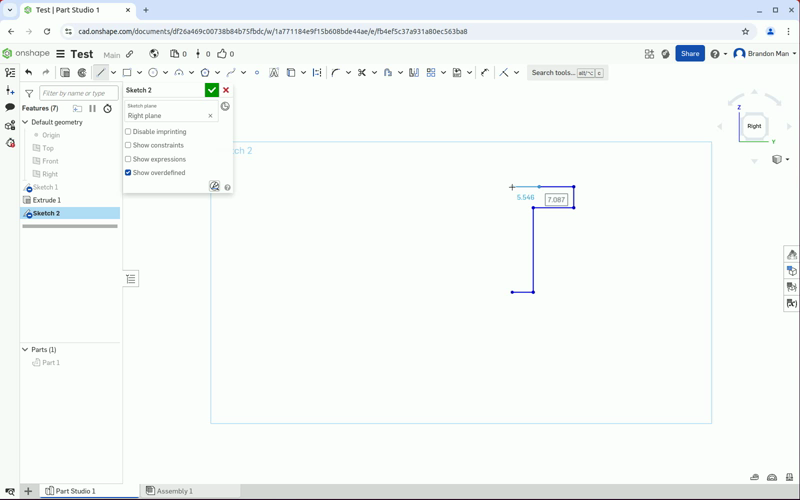
key_down(shift)
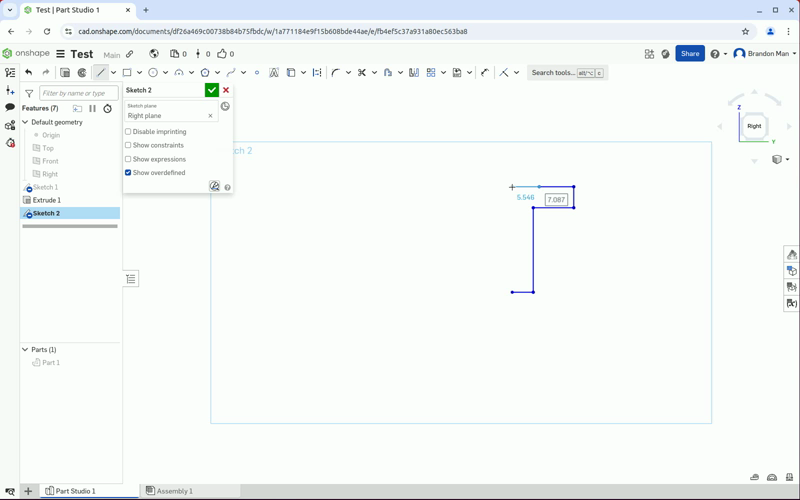
mouse_move(512, 292)
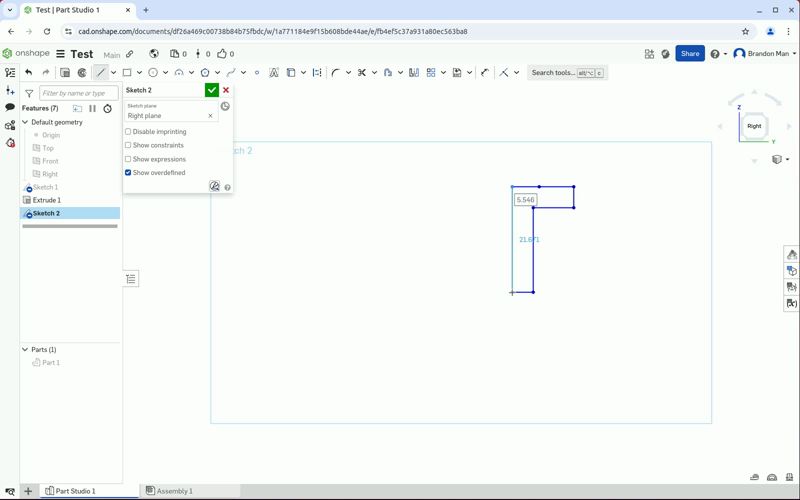
key_up(shift)
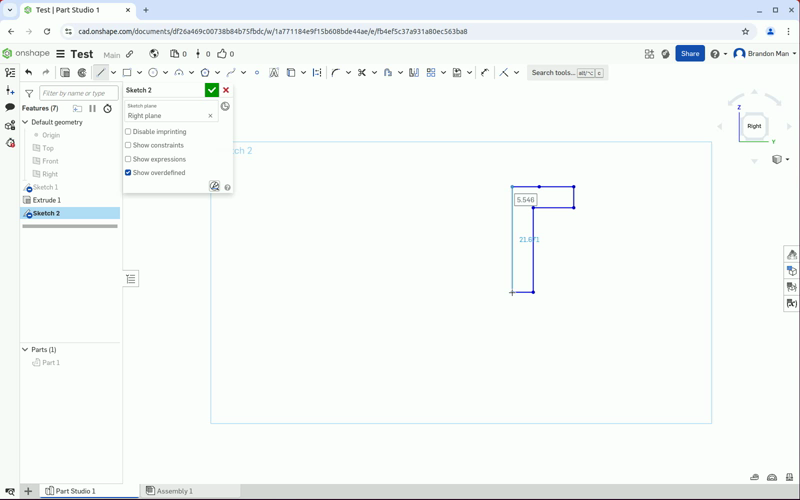
click(512, 292)
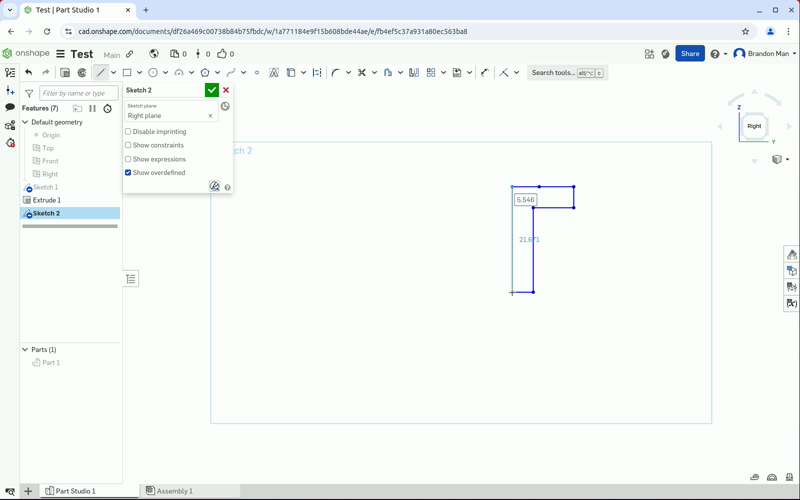
key(esc)
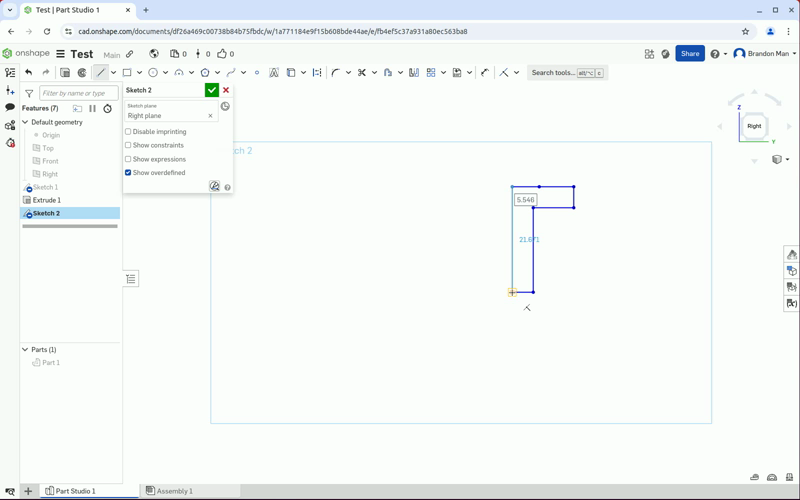
mouse_move(545, 198)
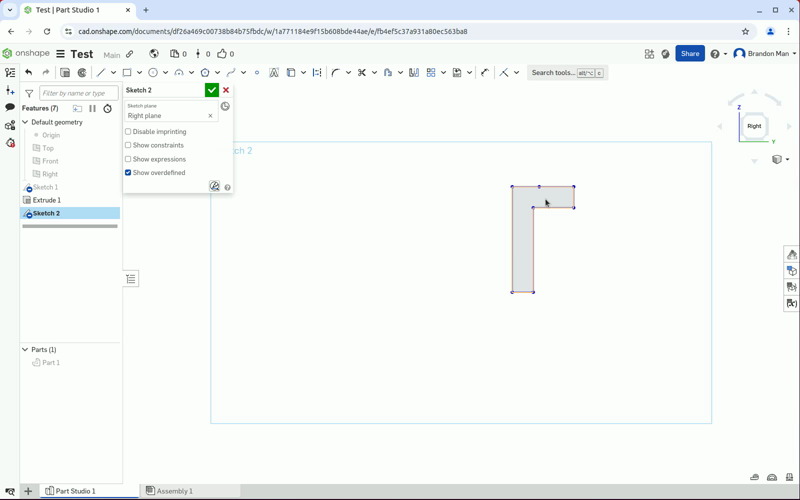
click(545, 198)
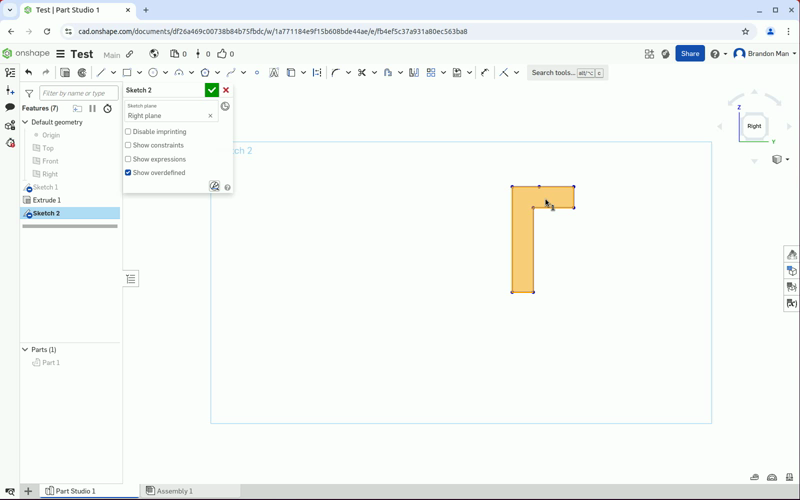
mouse_move(73, 352)
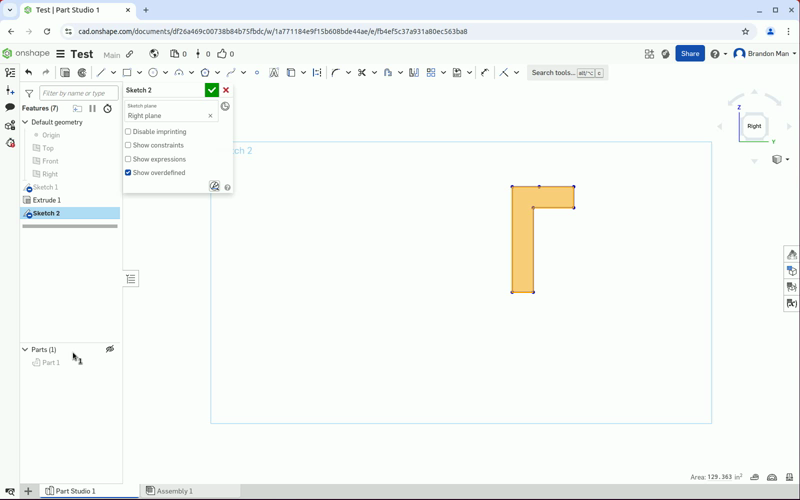
key(shift+y)
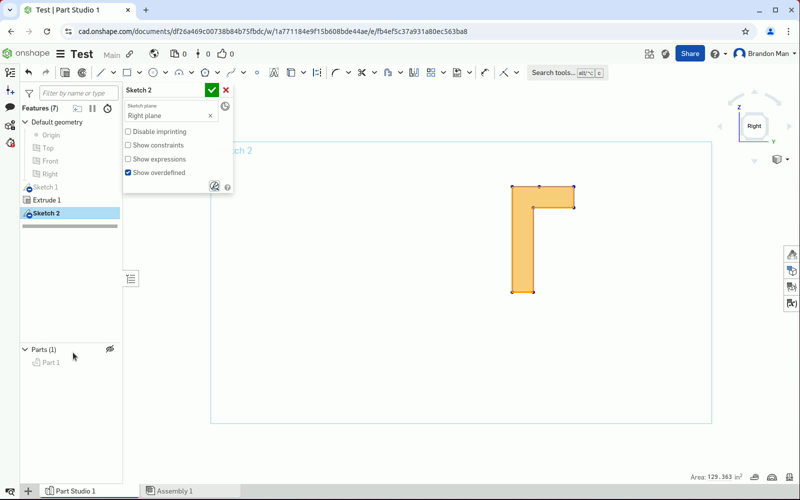
key(shift+e)
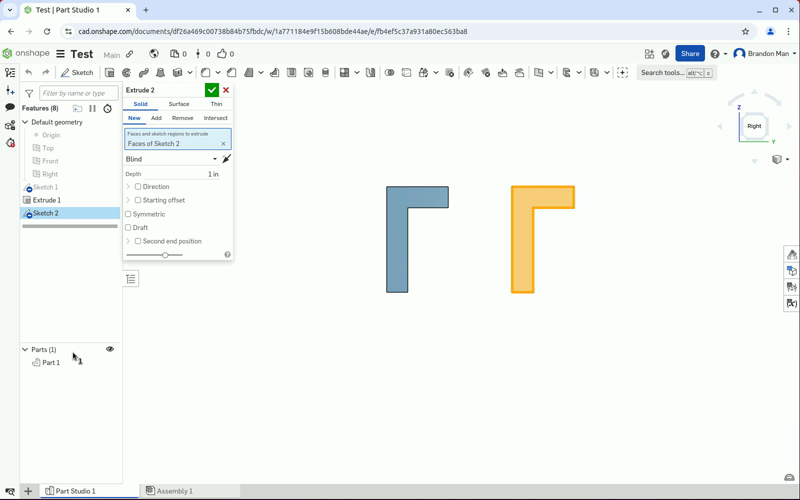
mouse_move(143, 106)
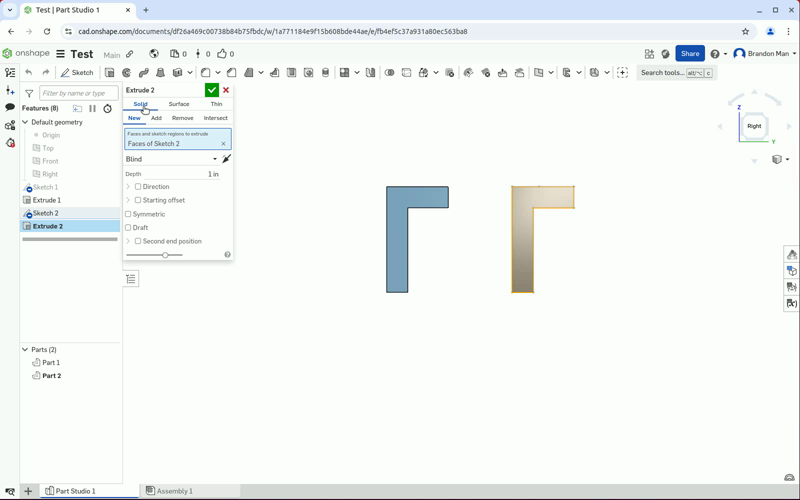
click(143, 106)
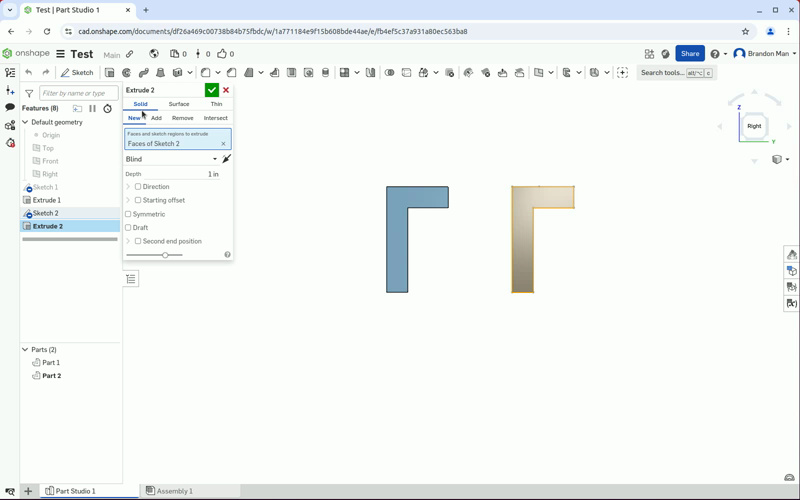
mouse_move(137, 120)
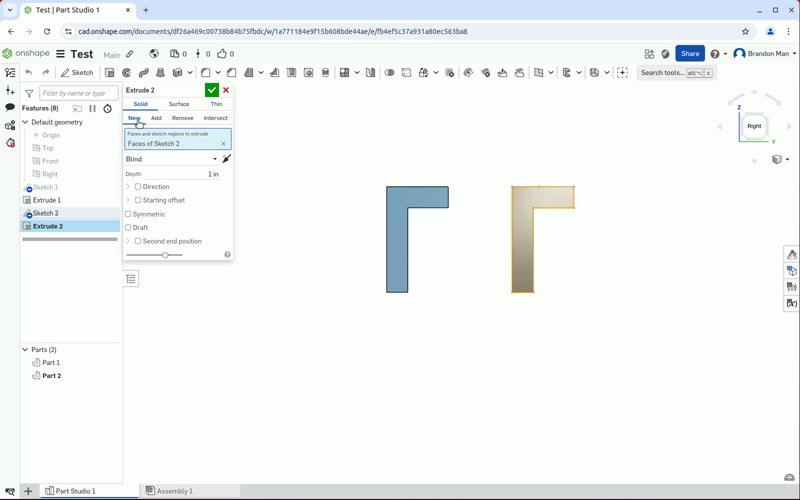
click(137, 120)
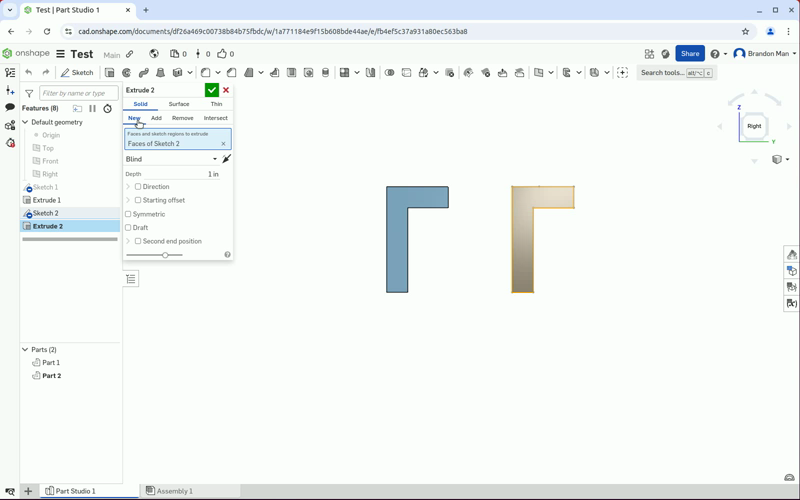
key(tab, 4)
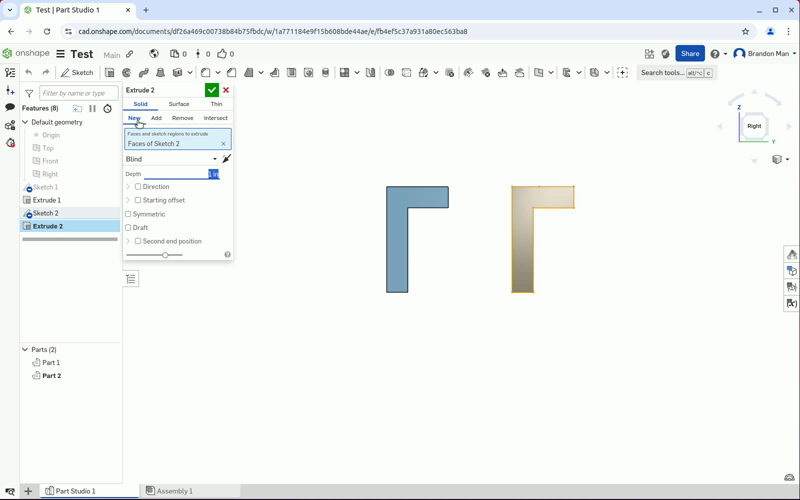
text(0.722)
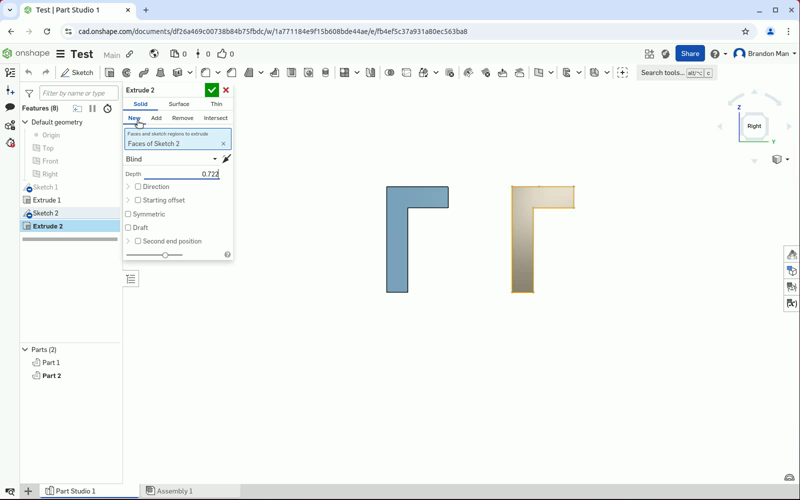
key(enter)
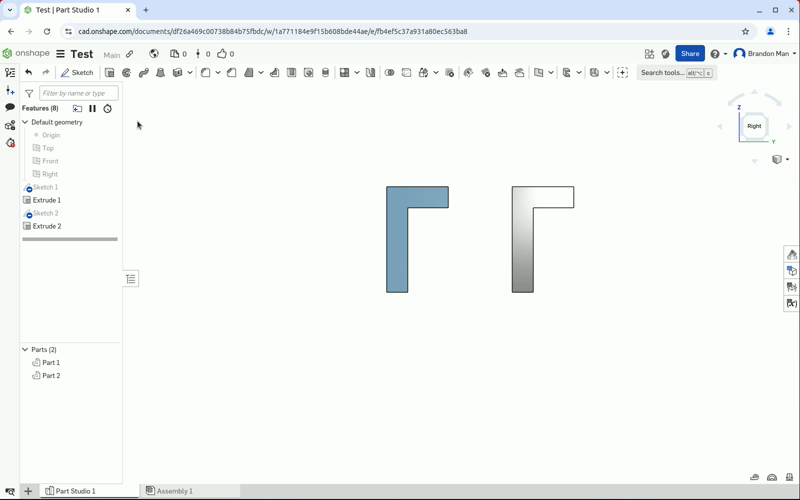
key(shift+h)
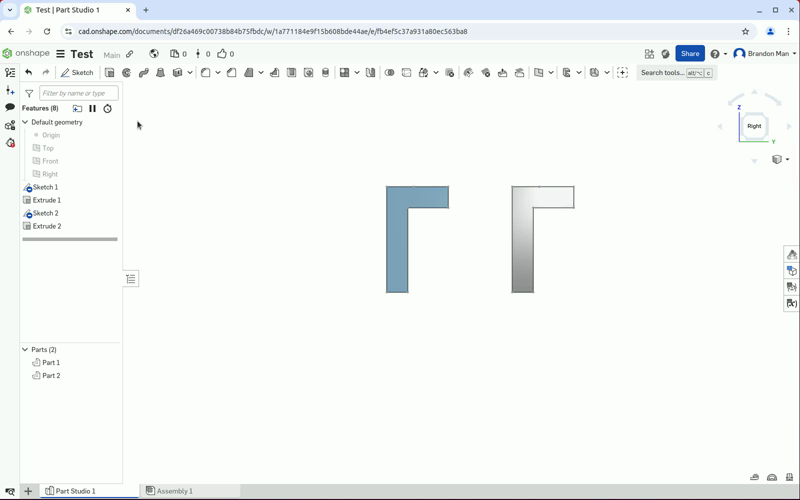
key(shift+h)
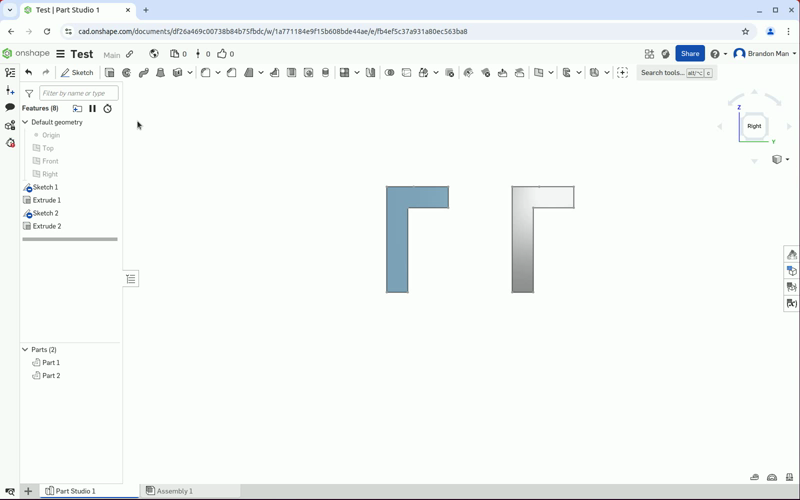
key(shift+7)
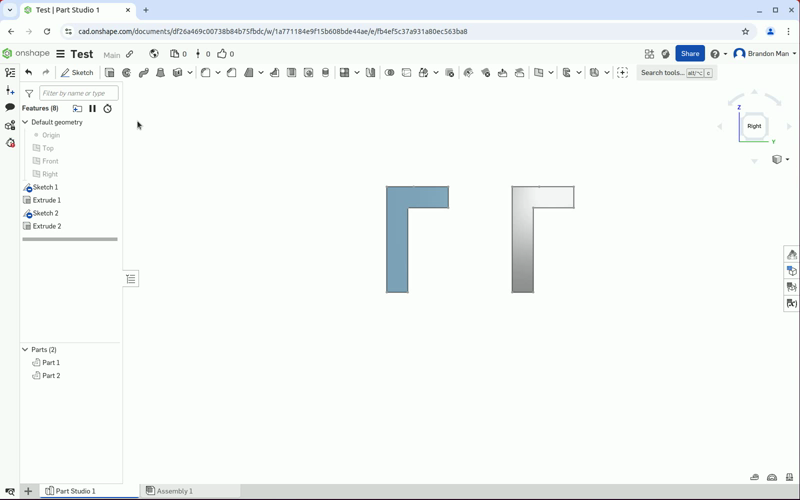
key(right, 2)
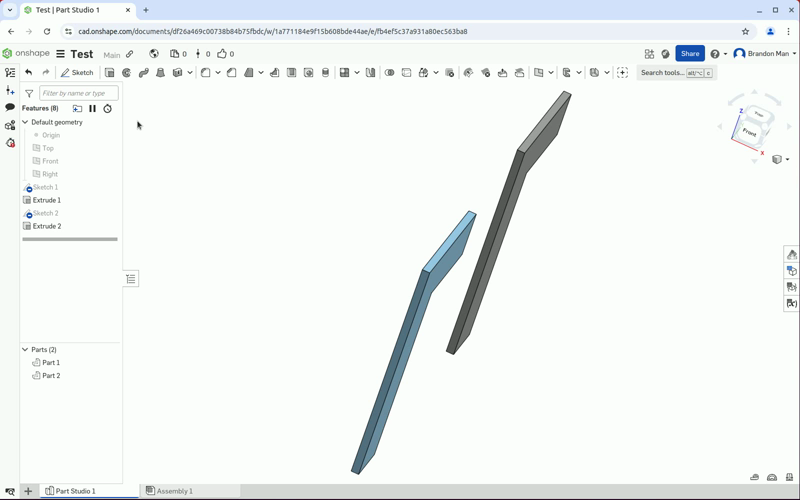
key(down, 2)
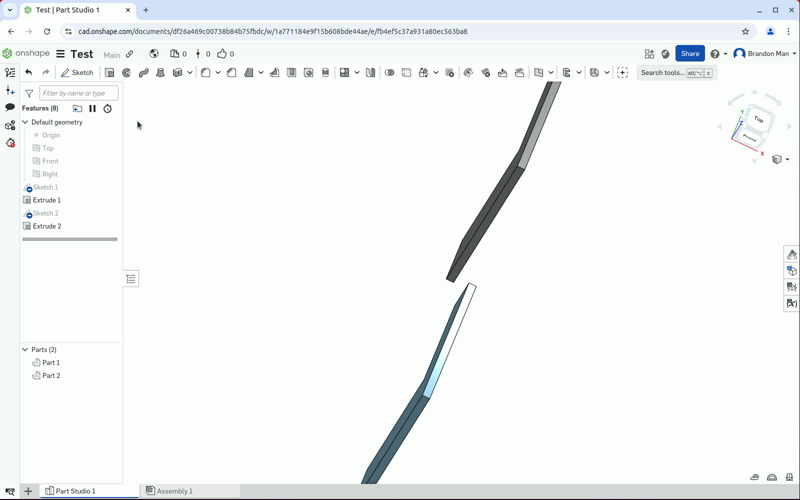
key(up, 2)
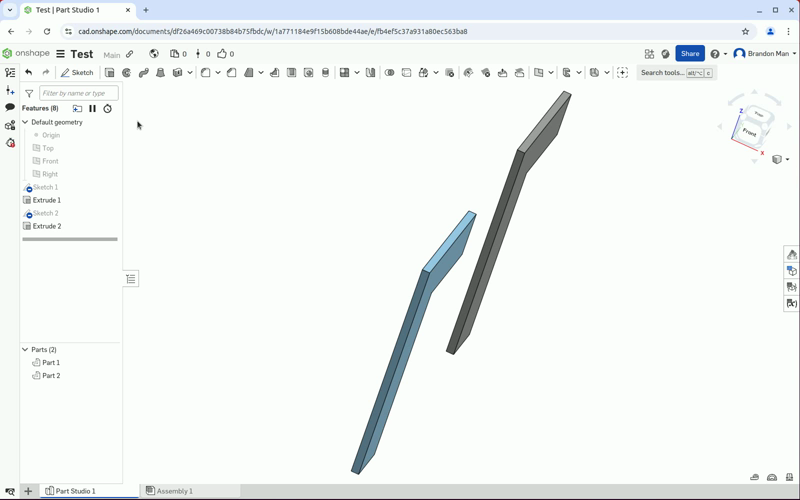
key(left, 2)
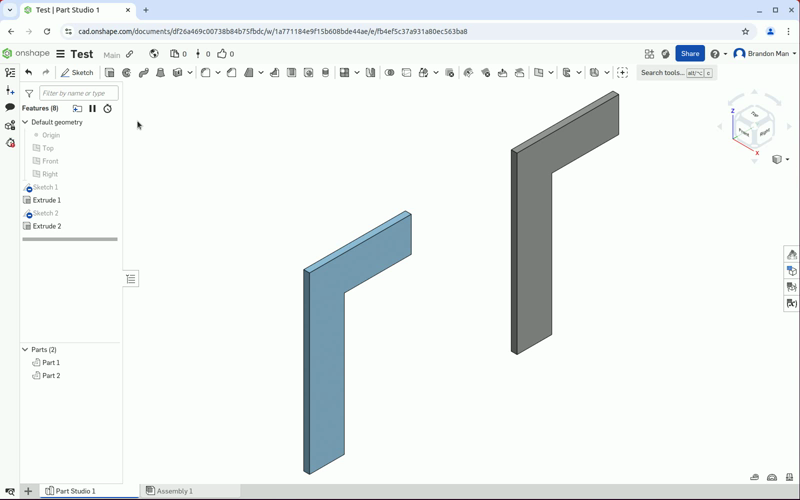
mouse_move(73, 189)
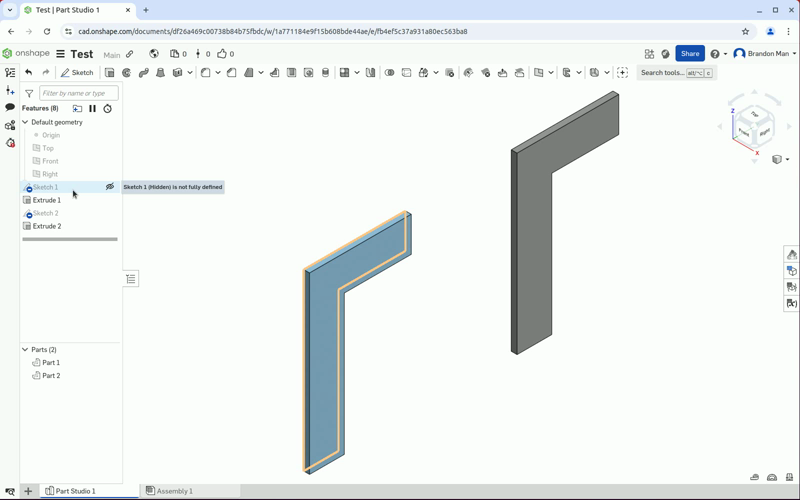
click(73, 189)